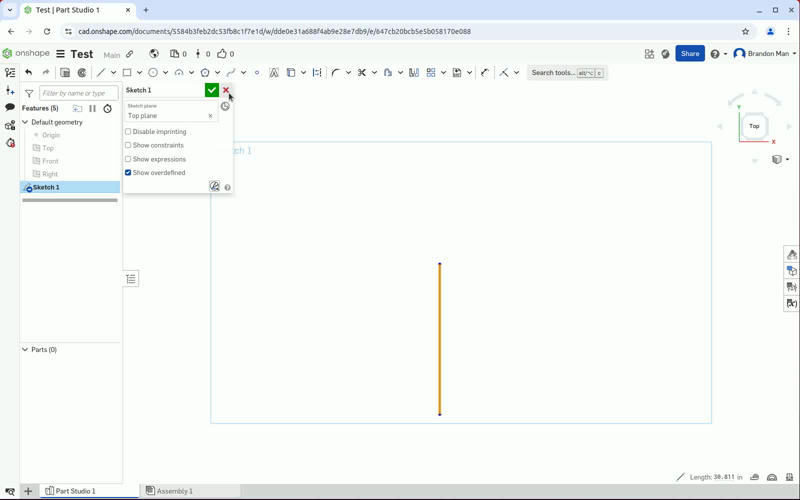
key(shift+h)
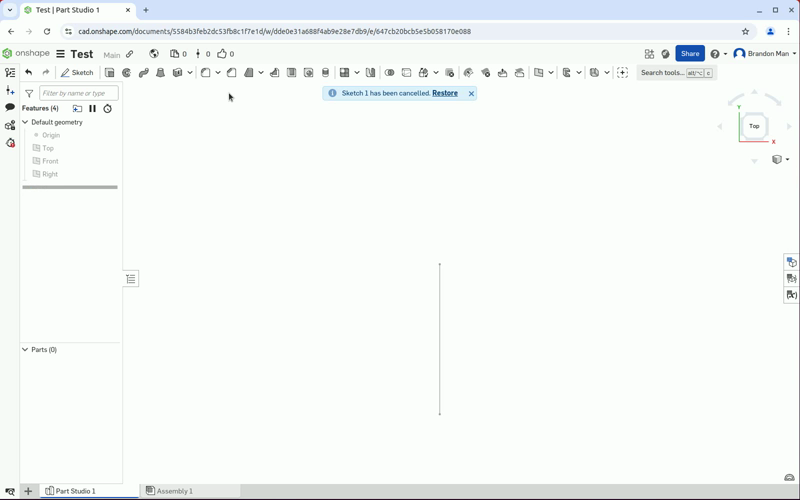
mouse_move(73, 352)
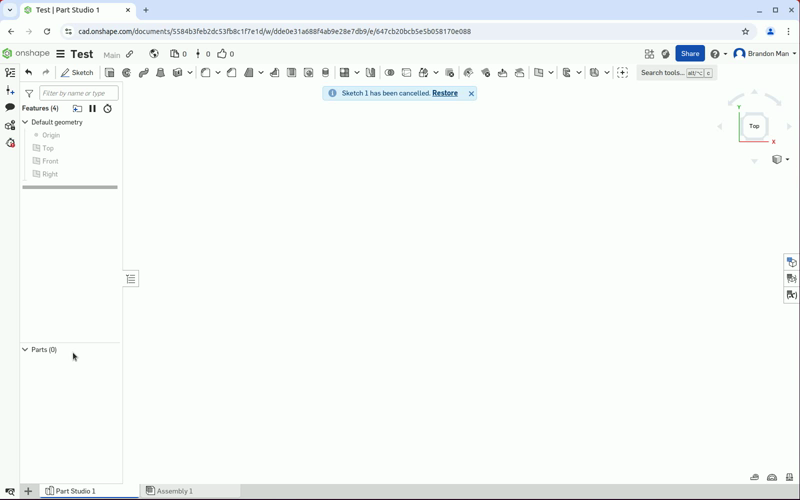
key(y)
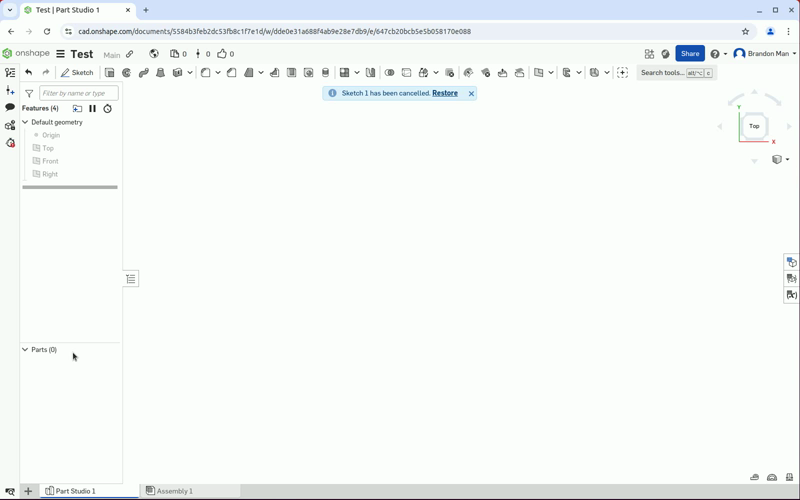
key(shift+p)
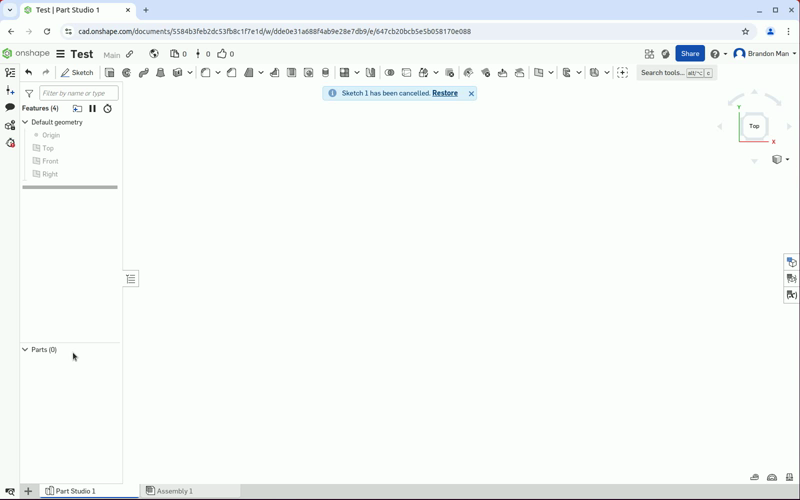
key(space)
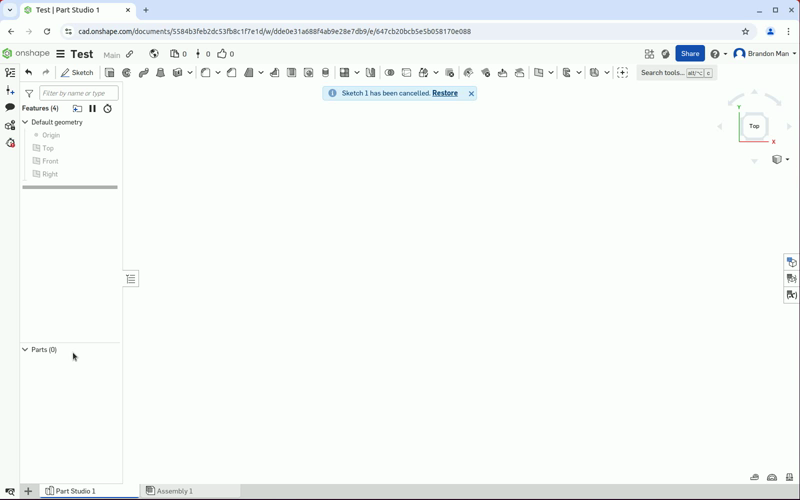
key_down(shift)
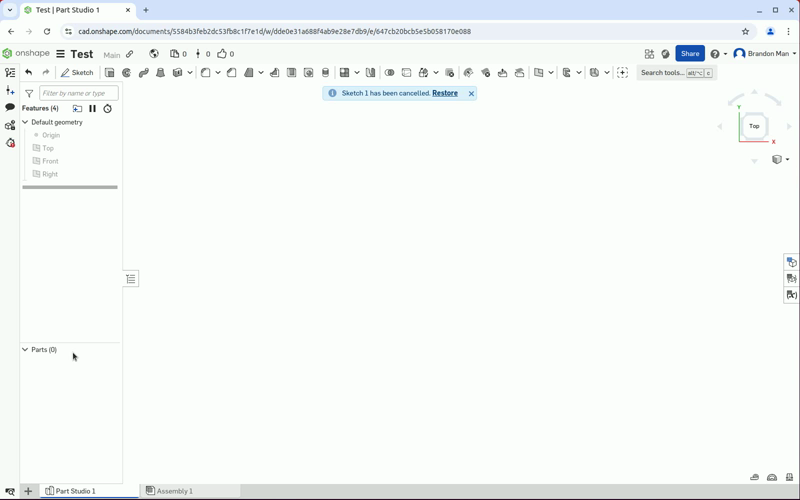
key(up)
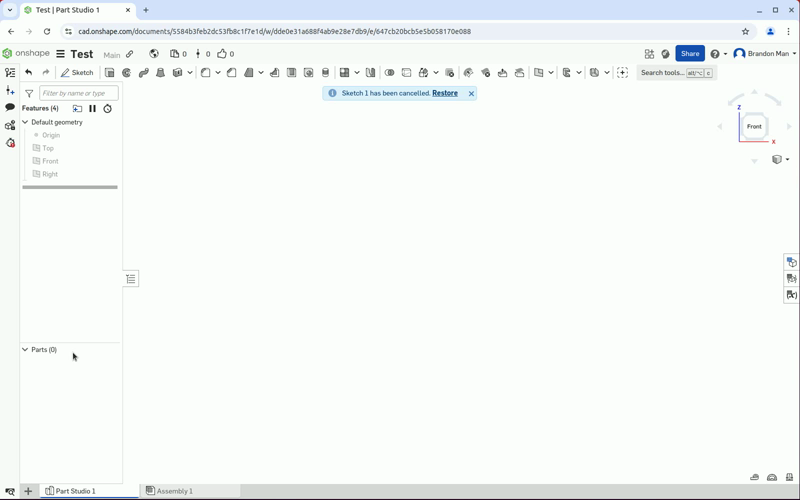
key_up(shift)
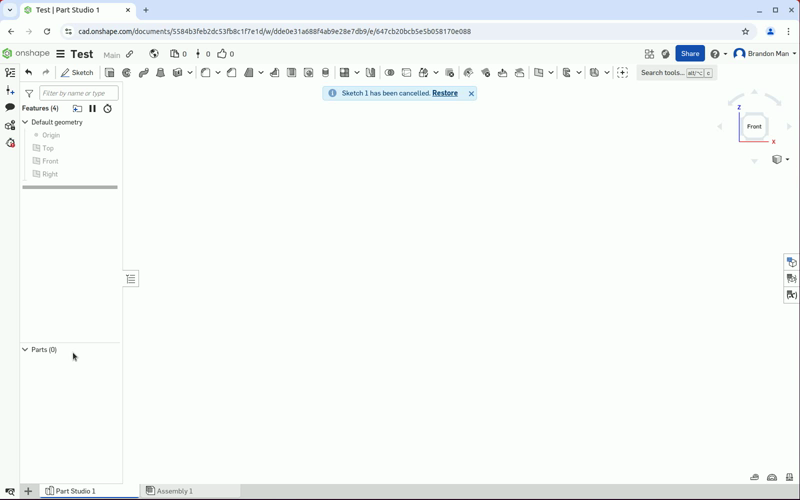
mouse_move(73, 352)
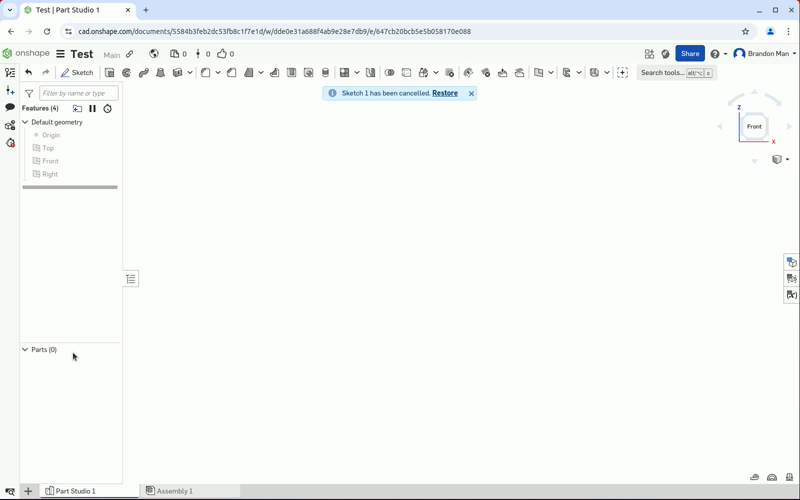
key(shift+y)
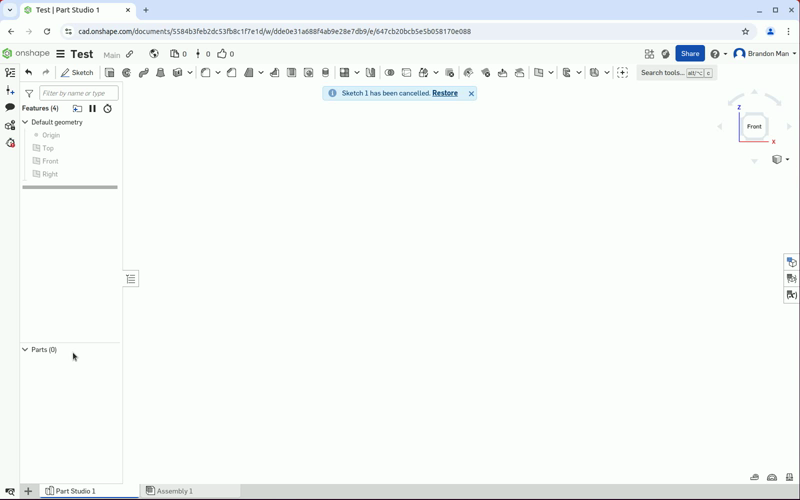
key(shift+s)
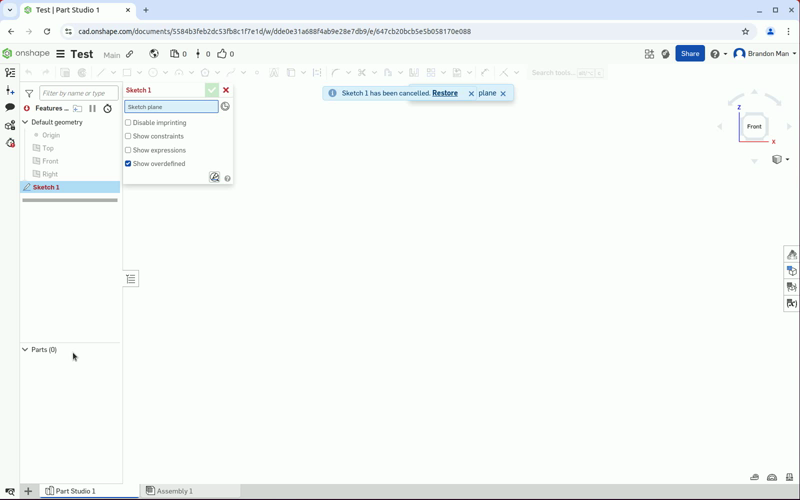
mouse_move(73, 163)
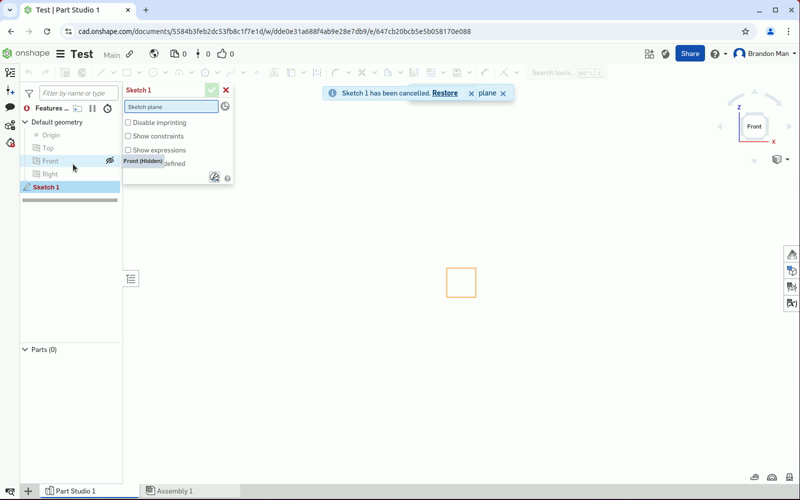
click(73, 163)
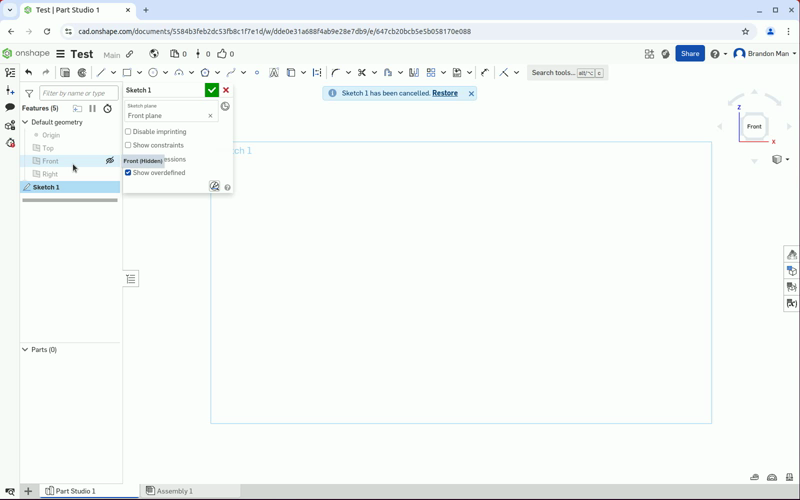
mouse_move(73, 352)
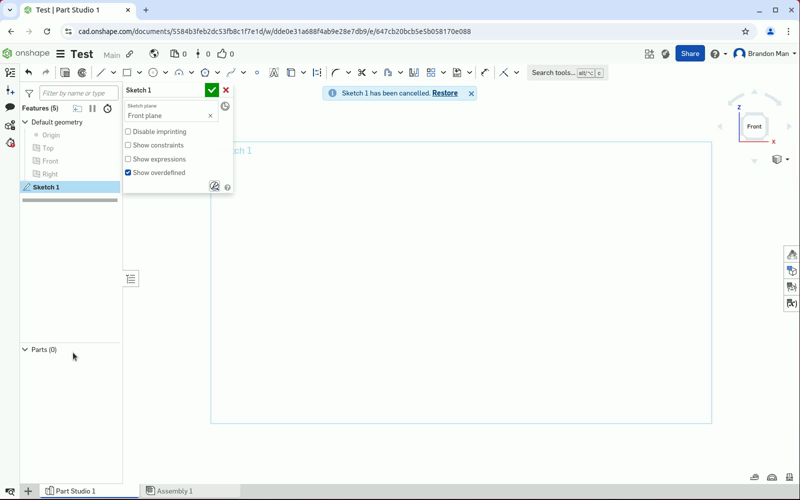
key(y)
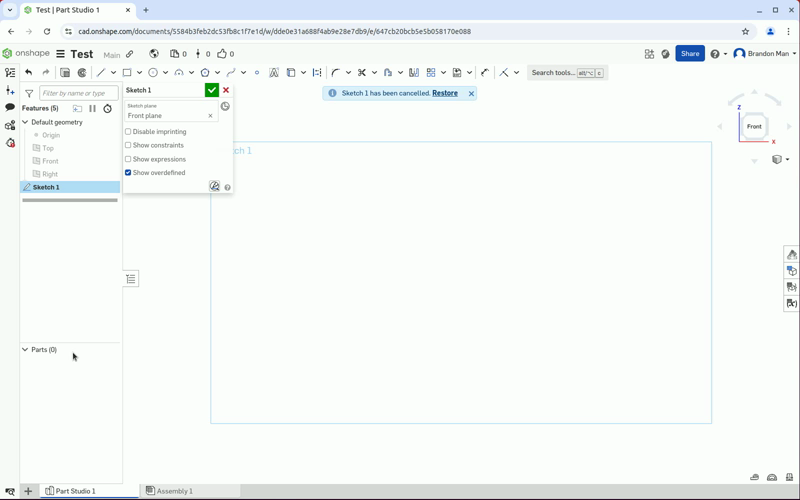
key(c)
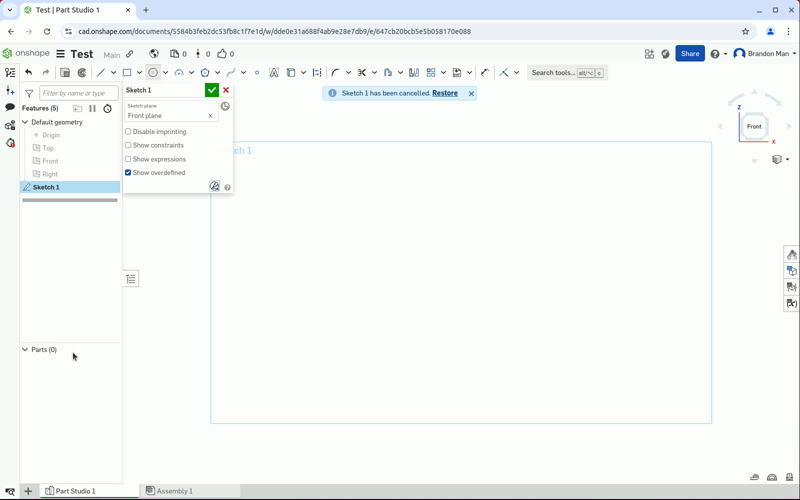
key_down(shift)
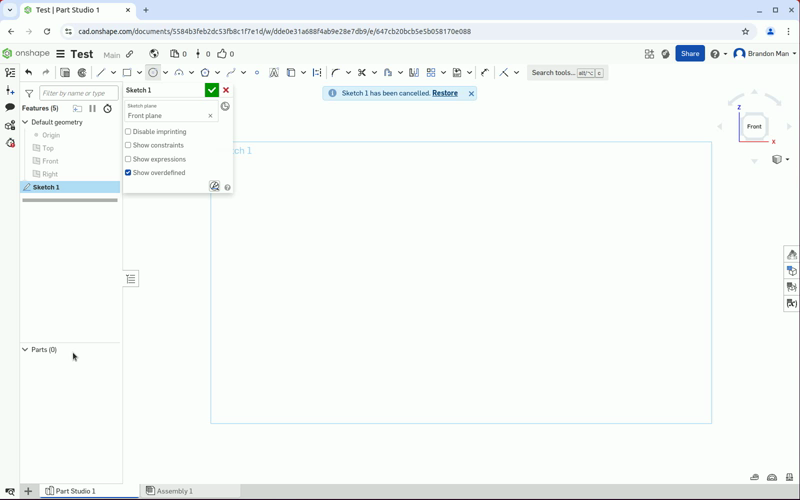
mouse_move(461, 282)
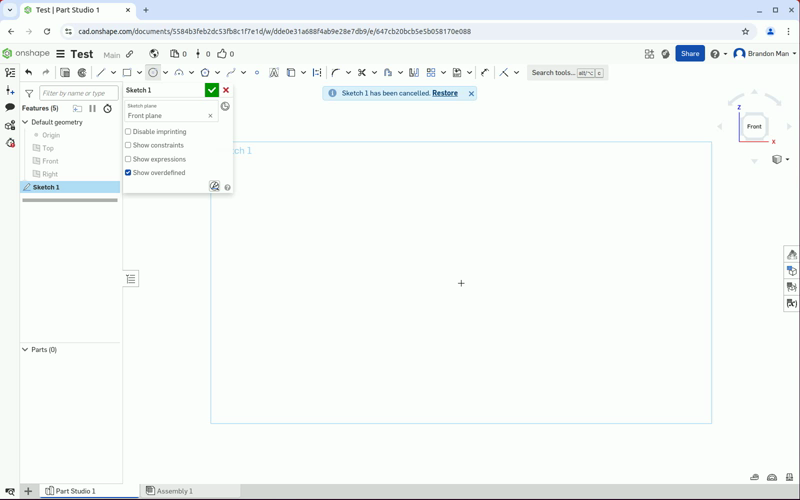
click(461, 282)
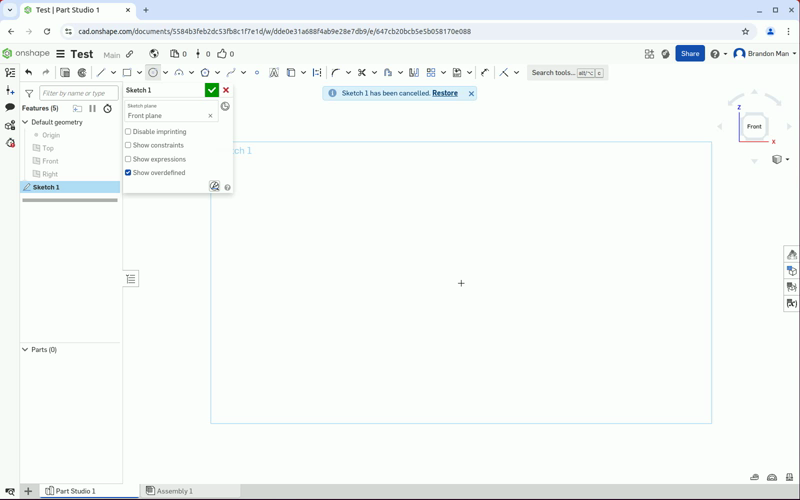
key_up(shift)
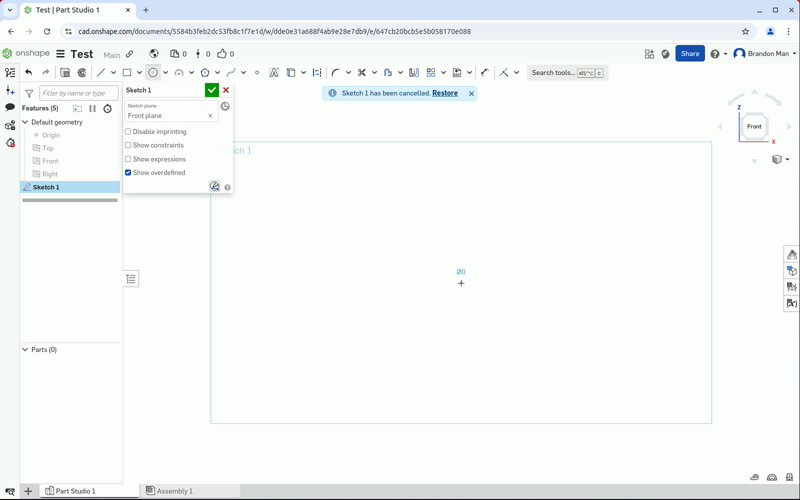
mouse_move(489, 282)
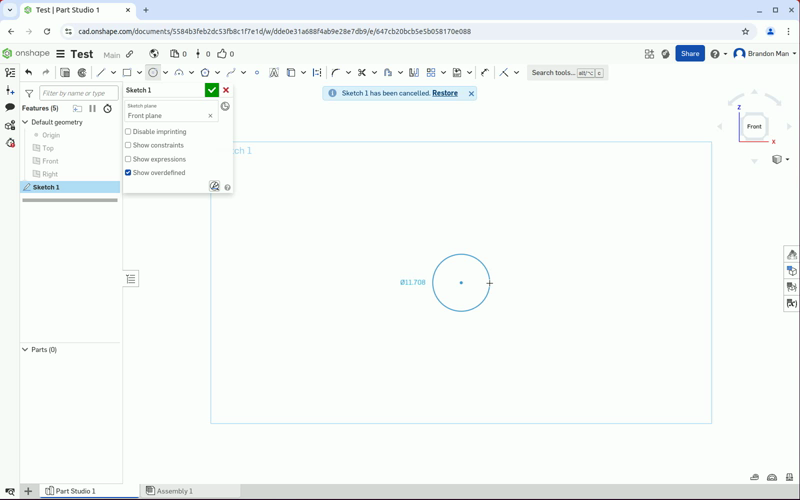
click(489, 282)
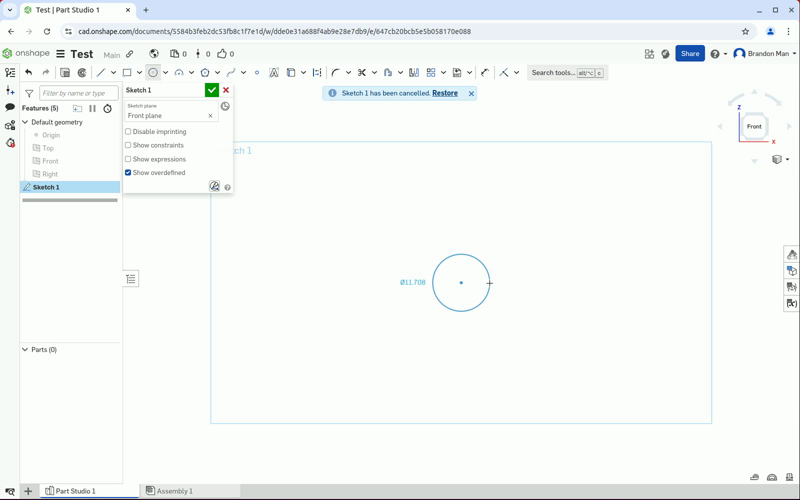
key(esc)
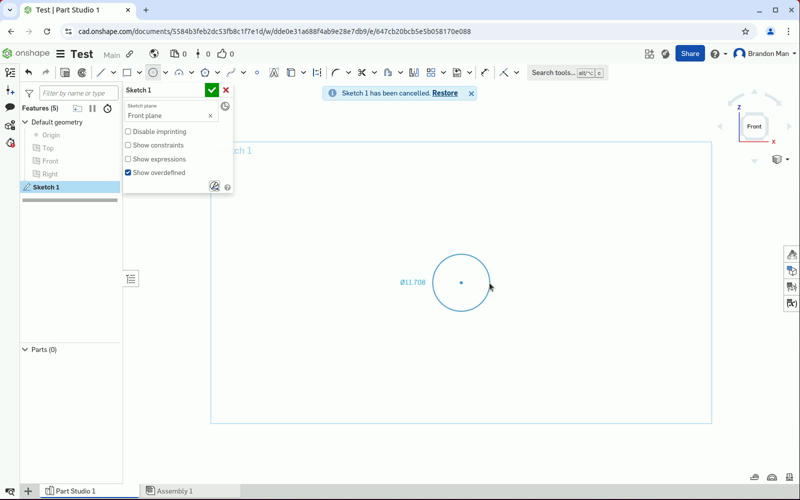
key(c)
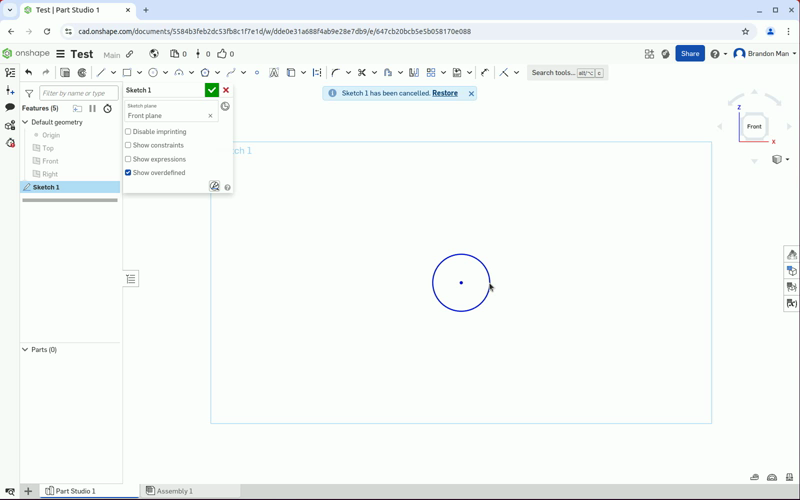
key_down(shift)
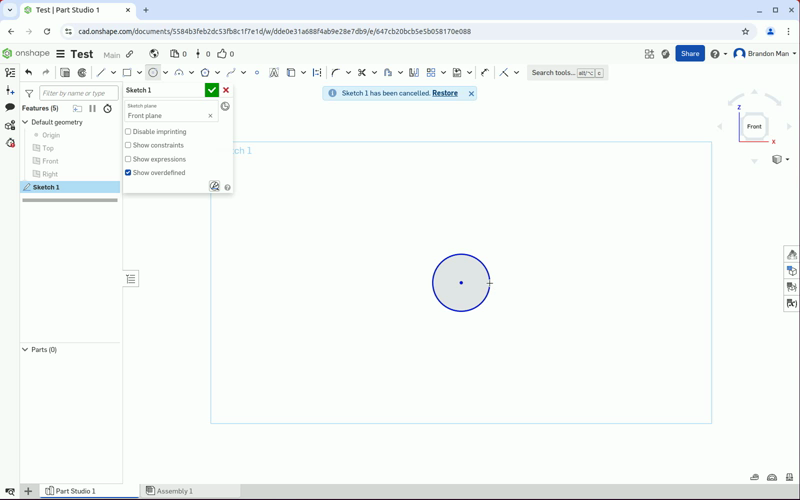
mouse_move(461, 282)
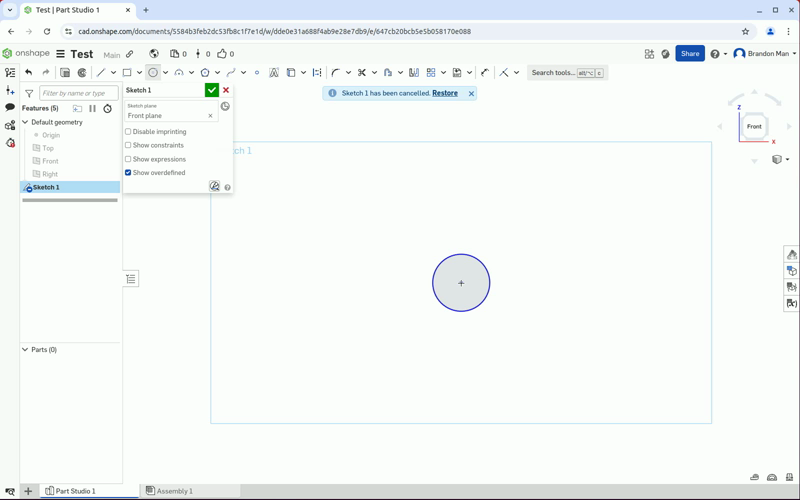
click(461, 282)
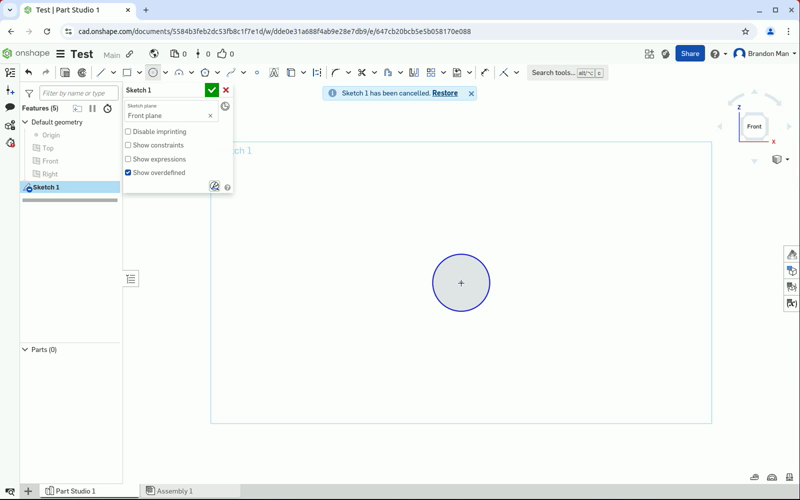
key_up(shift)
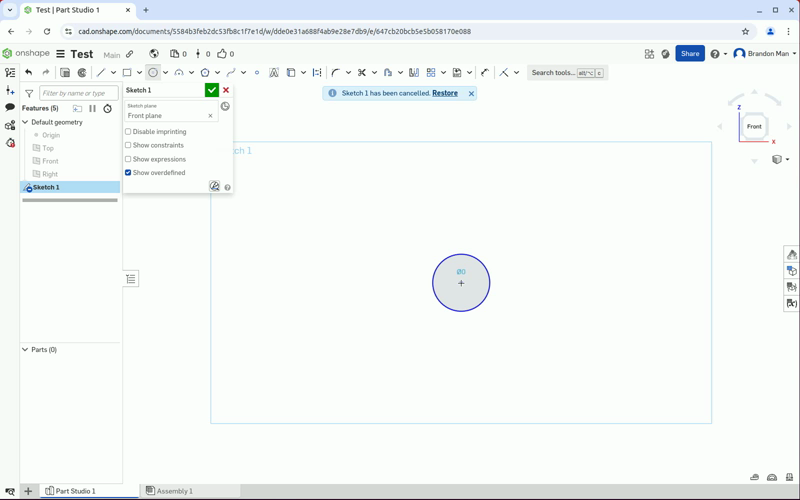
mouse_move(472, 282)
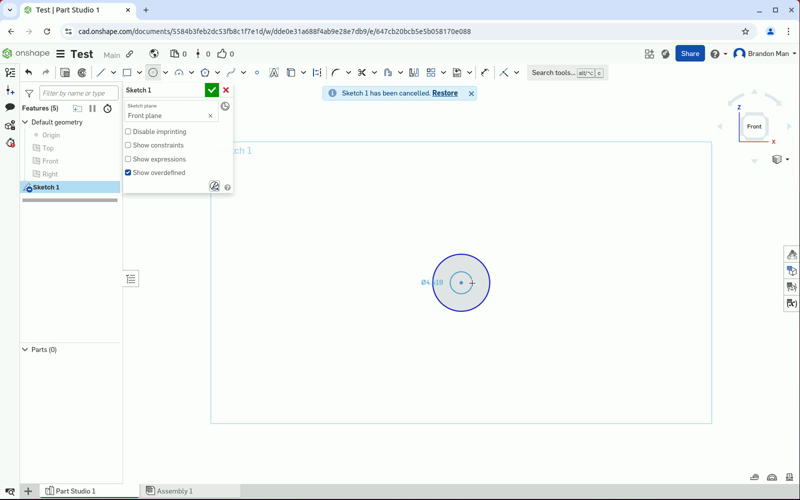
click(472, 282)
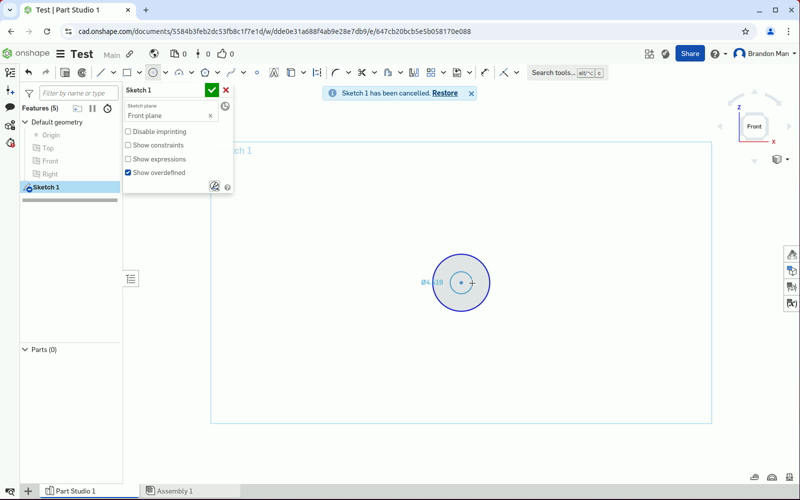
key(esc)
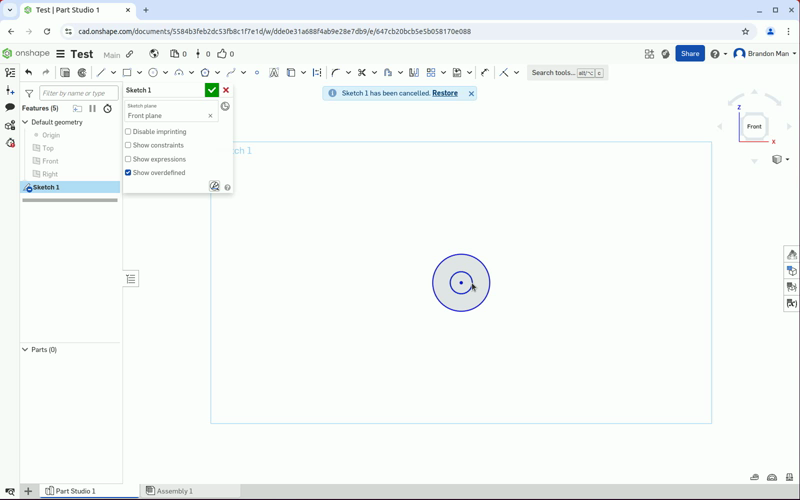
mouse_move(460, 264)
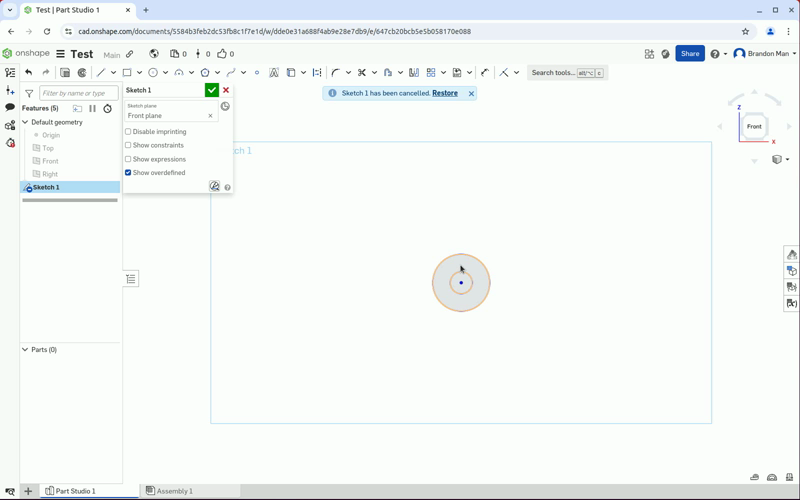
click(460, 264)
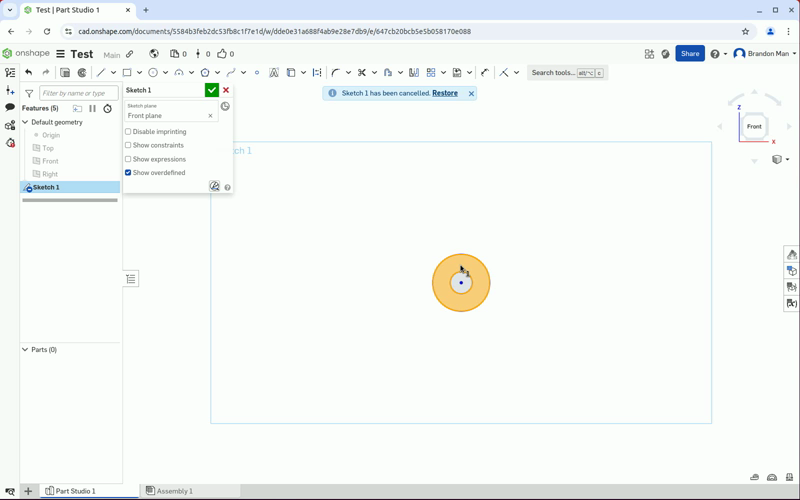
mouse_move(73, 352)
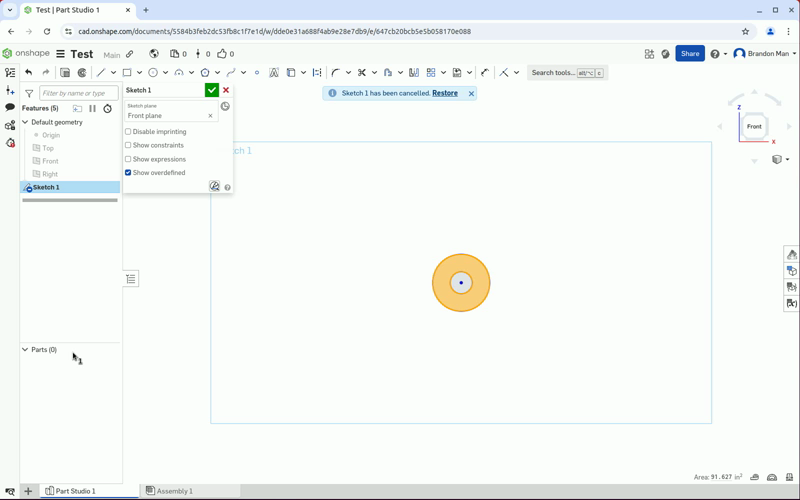
key(shift+y)
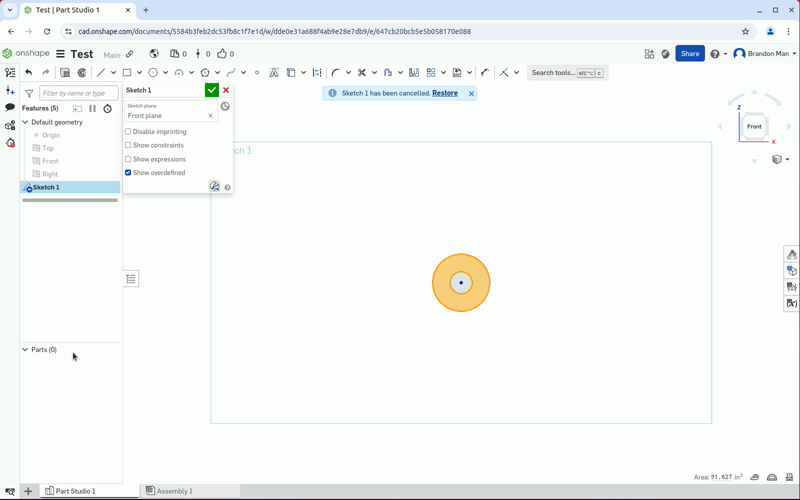
key(shift+e)
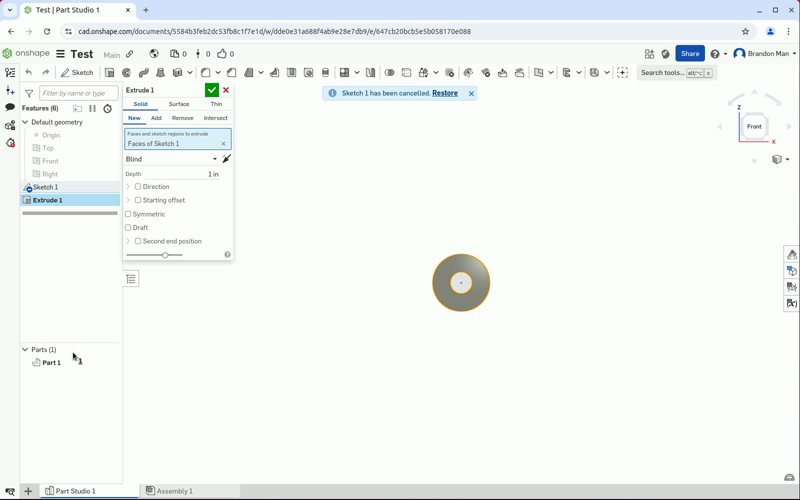
mouse_move(143, 106)
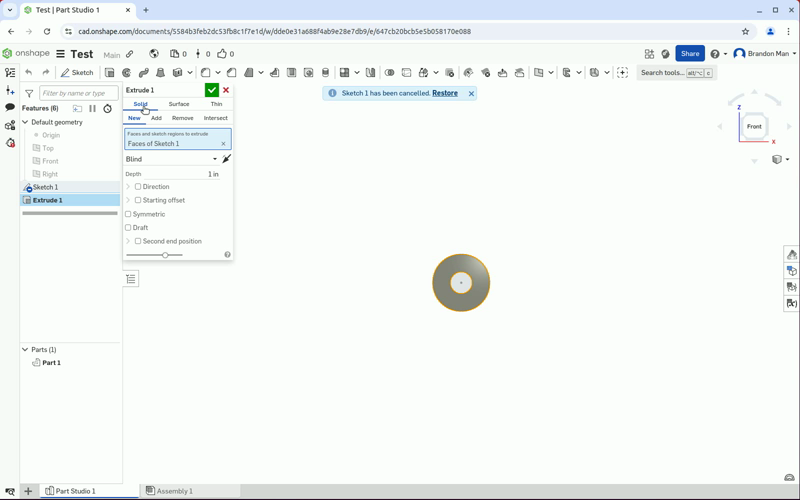
click(143, 106)
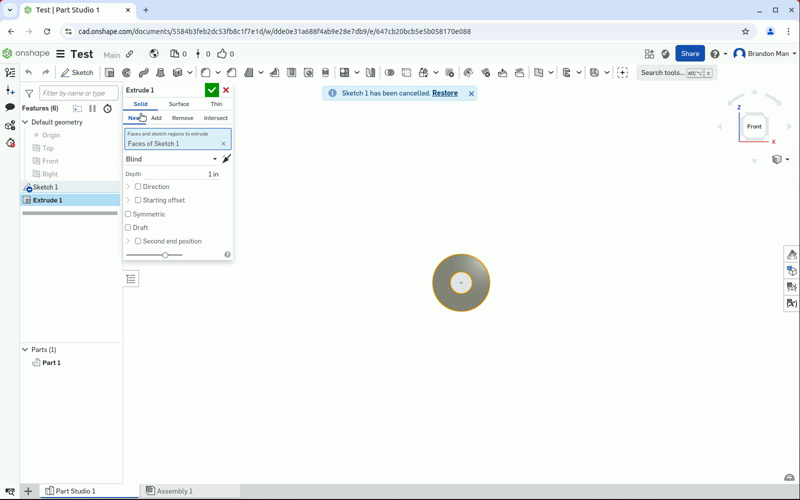
mouse_move(137, 120)
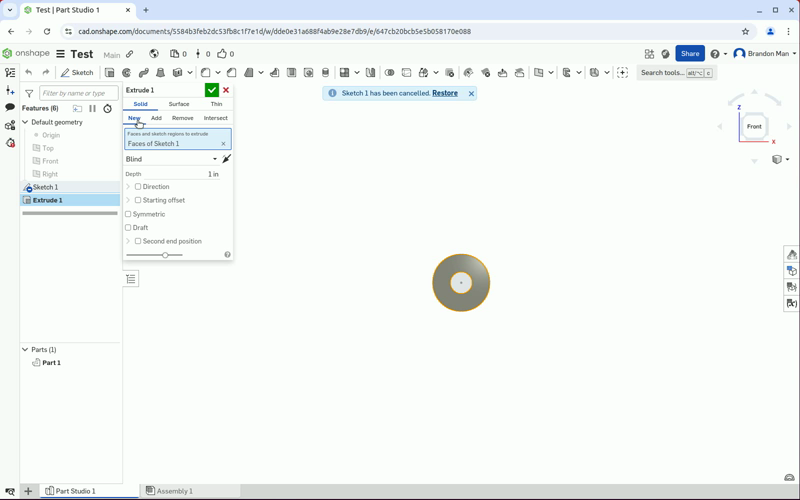
click(137, 120)
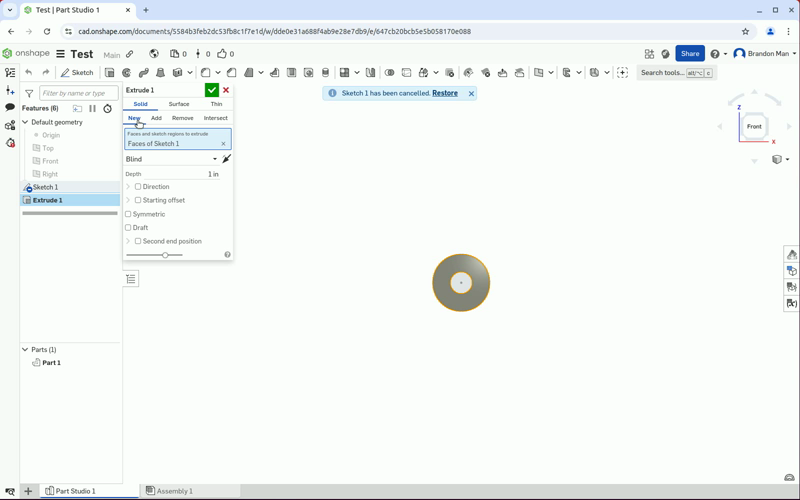
key(tab, 4)
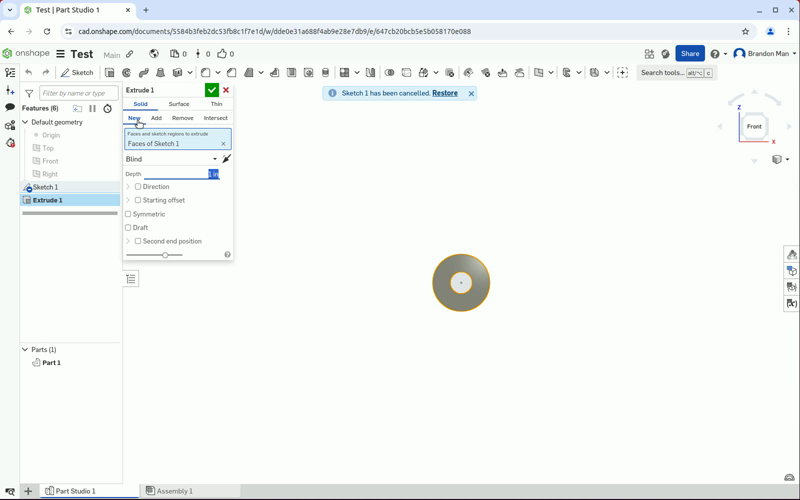
text(23.108)
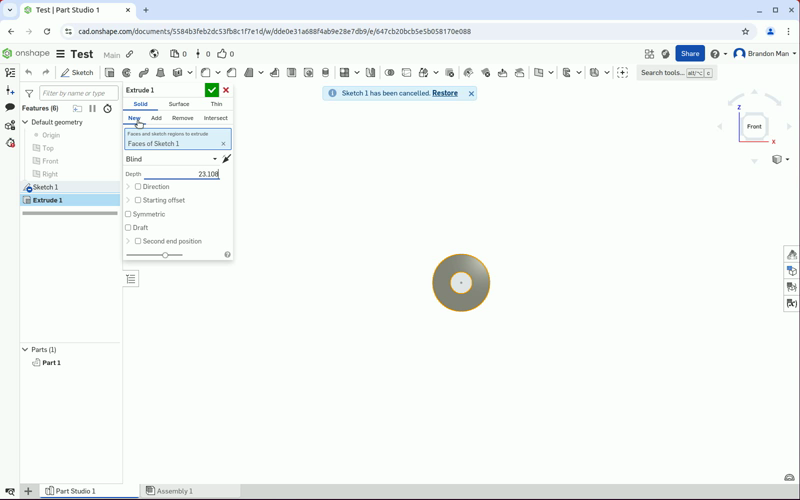
key(enter)
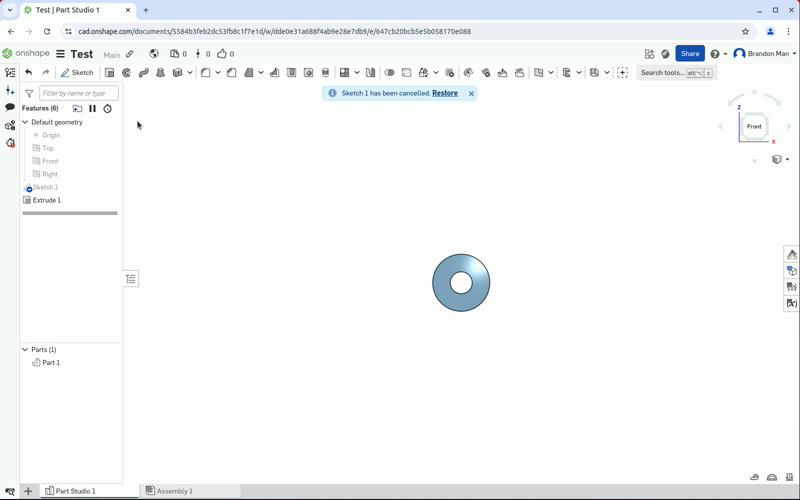
key(shift+h)
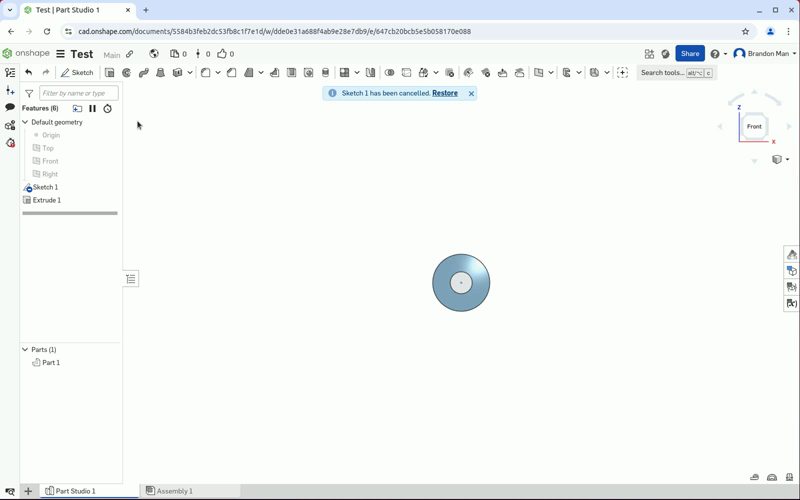
key(shift+h)
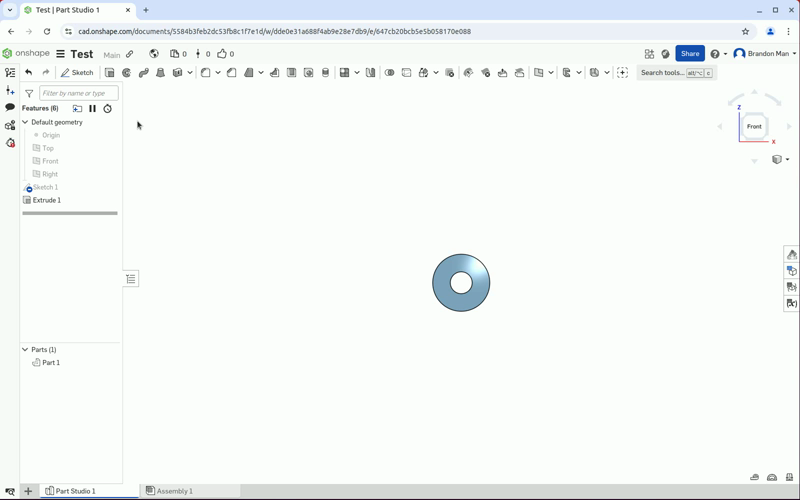
mouse_move(73, 189)
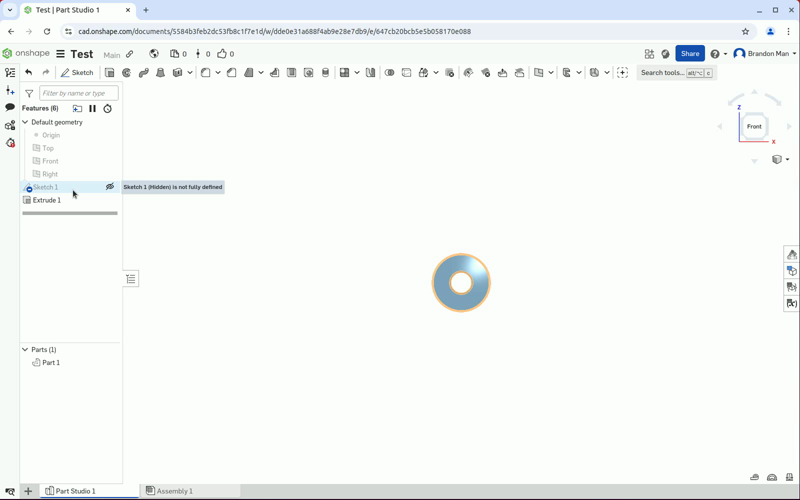
click(73, 189)
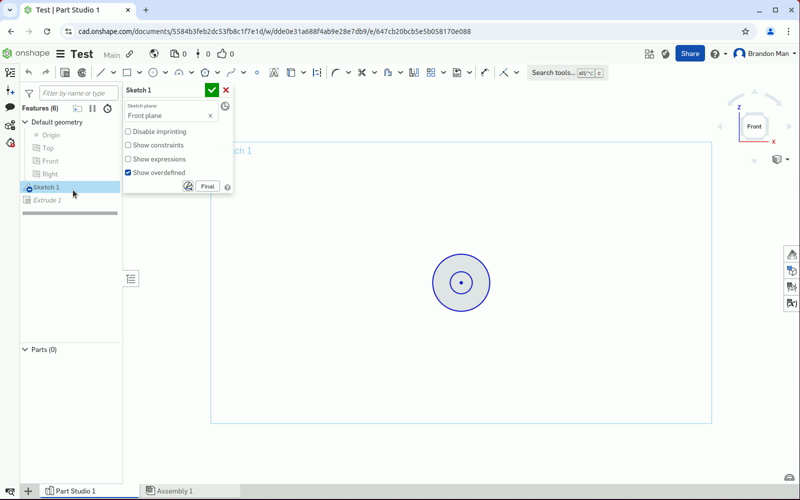
mouse_move(229, 92)
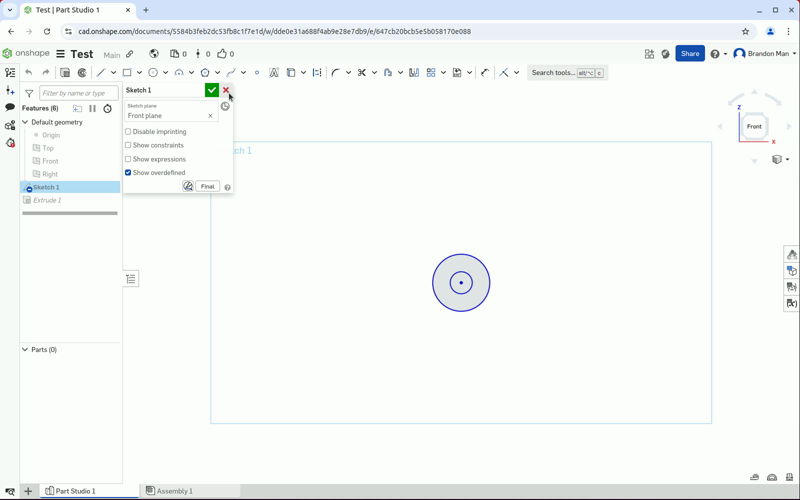
click(229, 92)
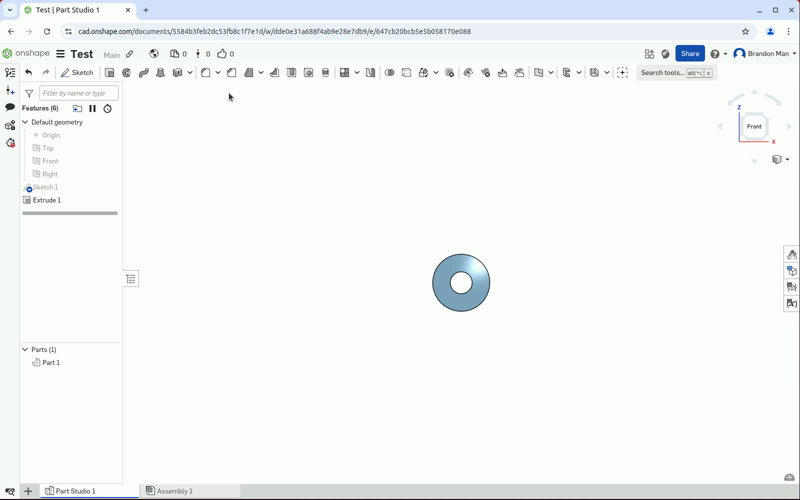
mouse_move(541, 75)
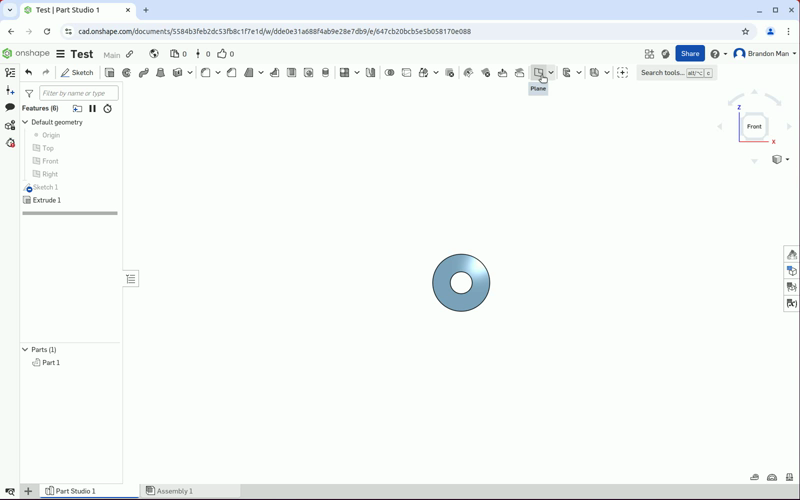
click(541, 75)
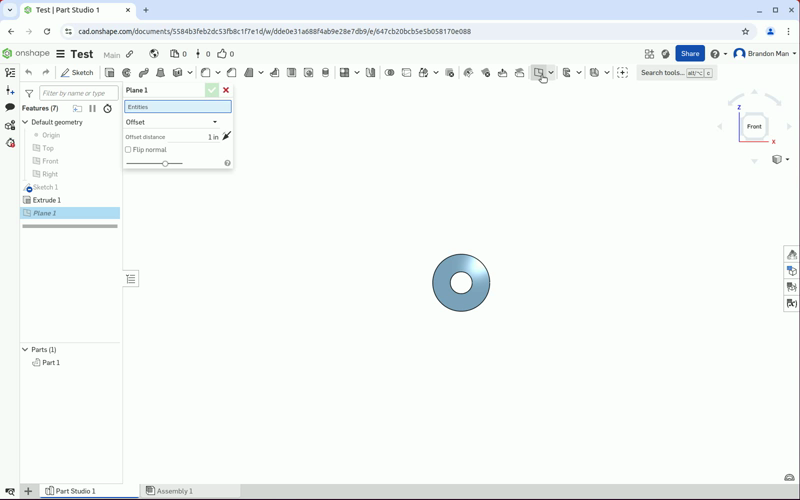
mouse_move(73, 163)
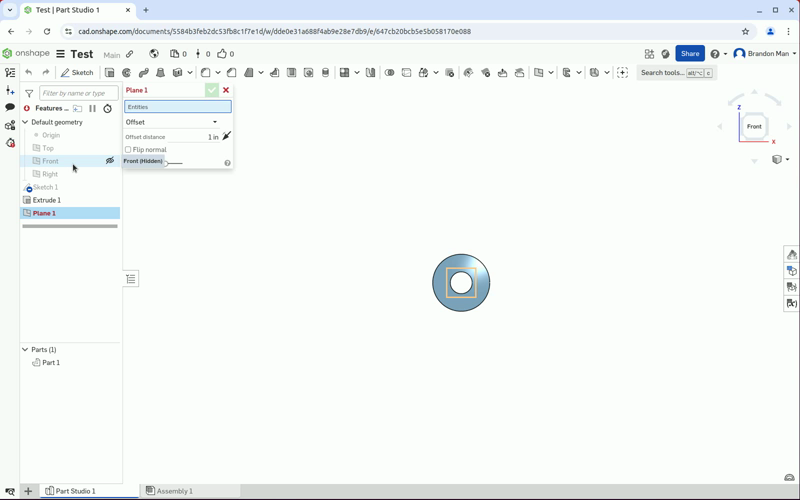
click(73, 163)
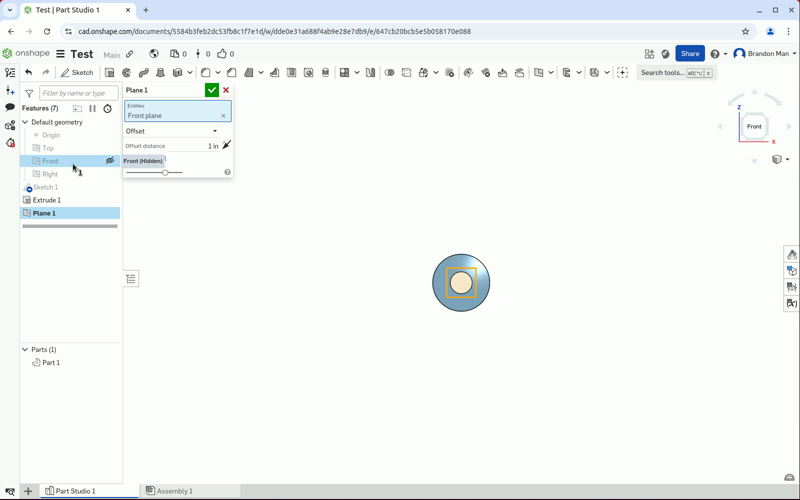
key(tab, 2)
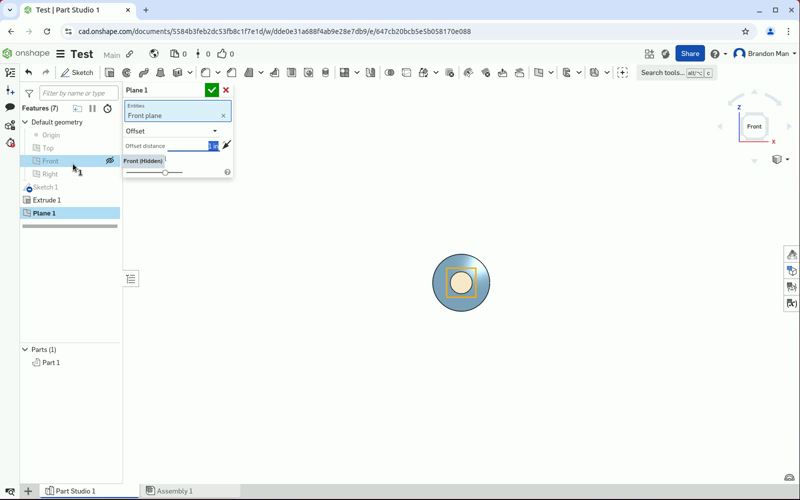
text(23.108)
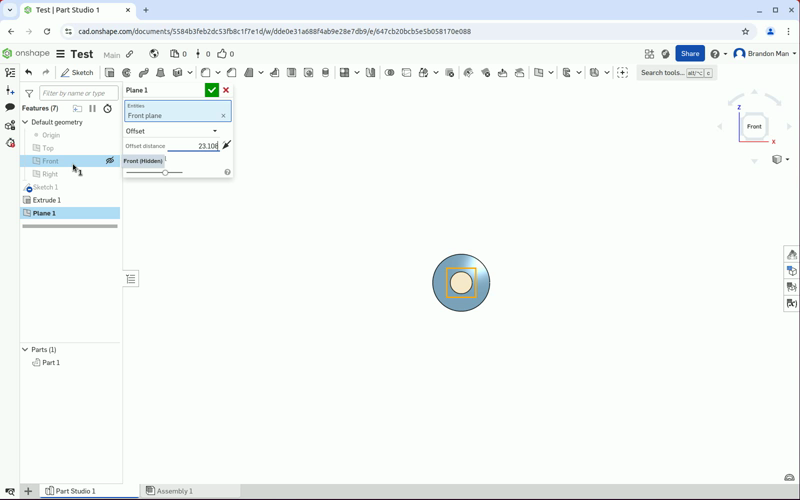
key(enter, 2)
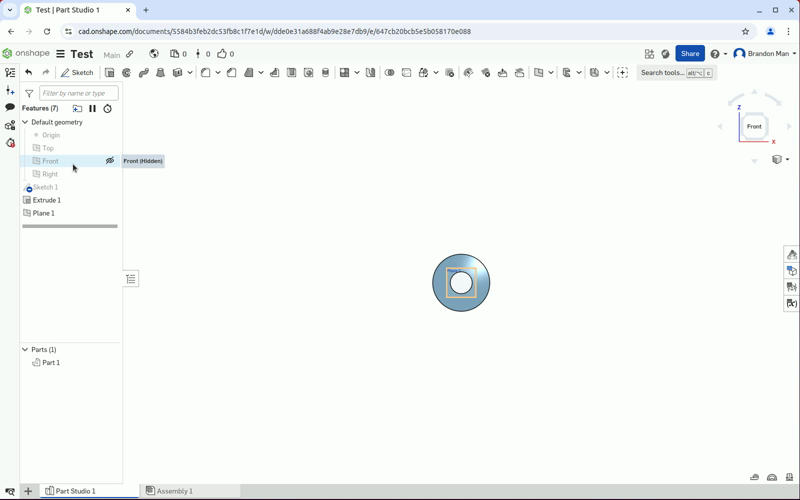
key(shift+s)
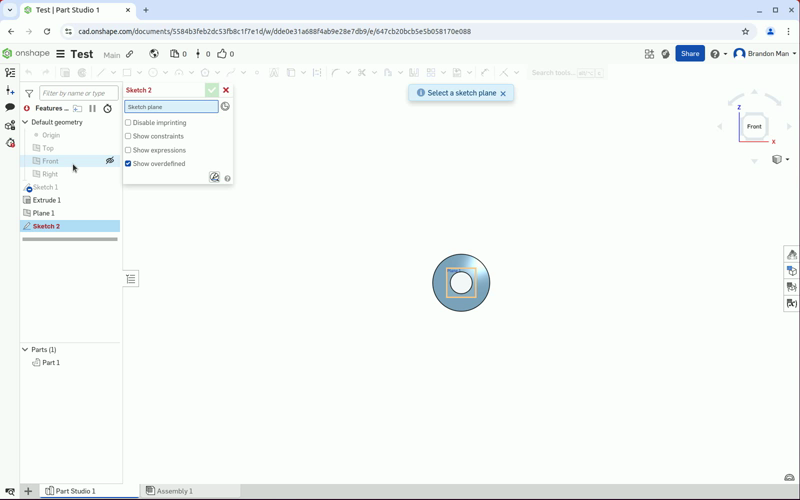
mouse_move(73, 215)
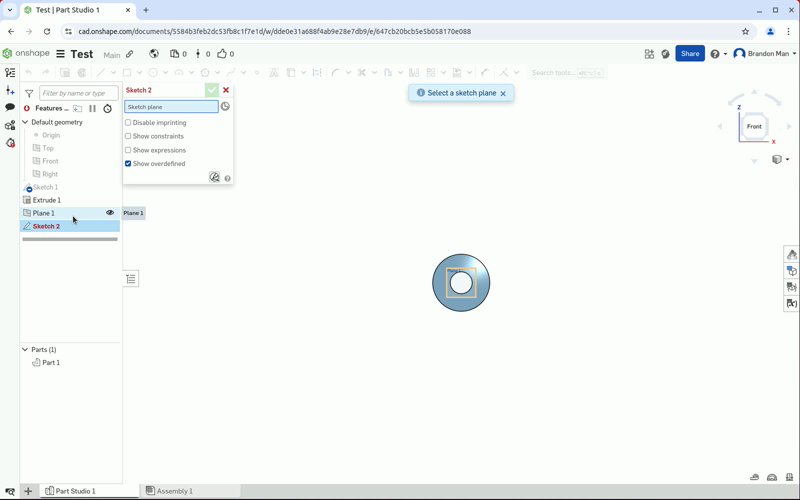
click(73, 215)
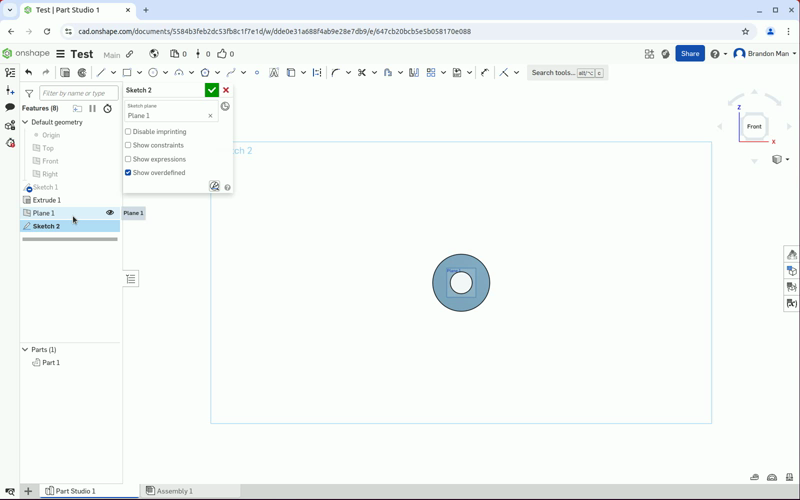
mouse_move(73, 352)
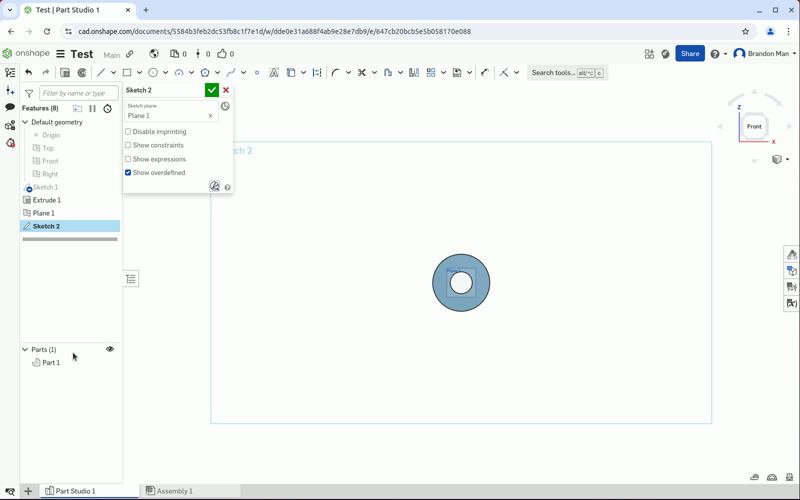
key(y)
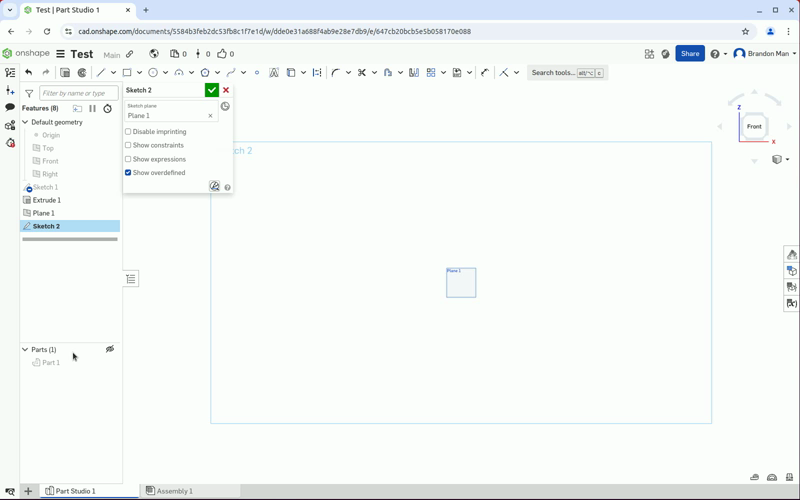
key(c)
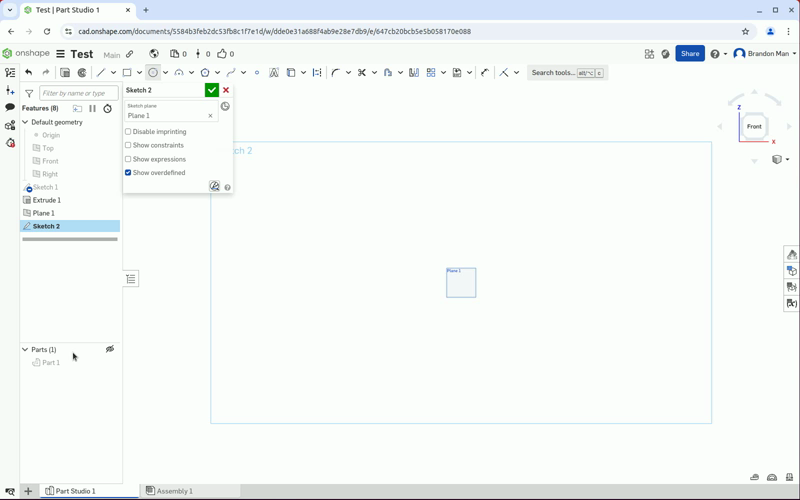
key_down(shift)
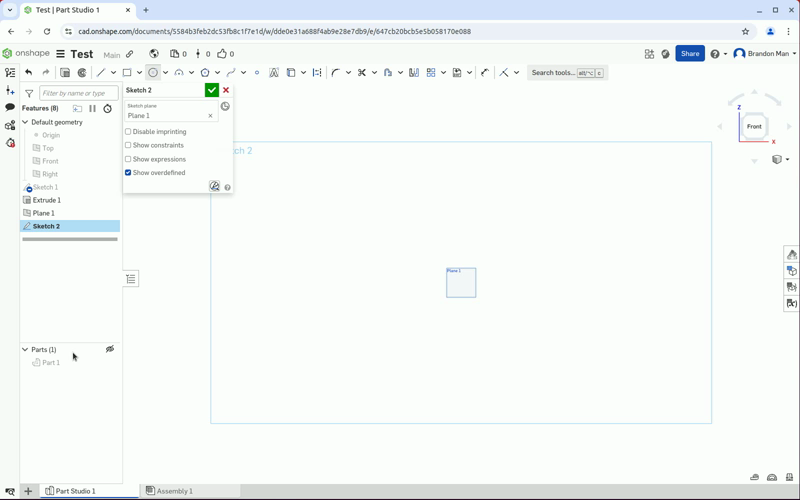
mouse_move(461, 282)
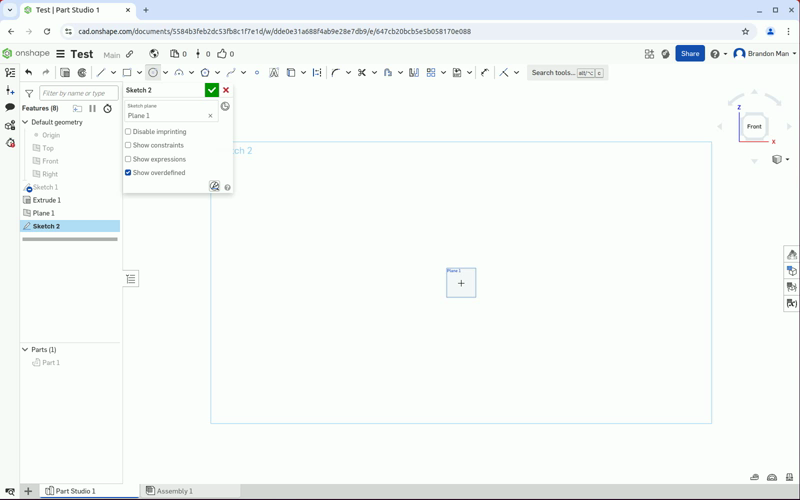
click(461, 282)
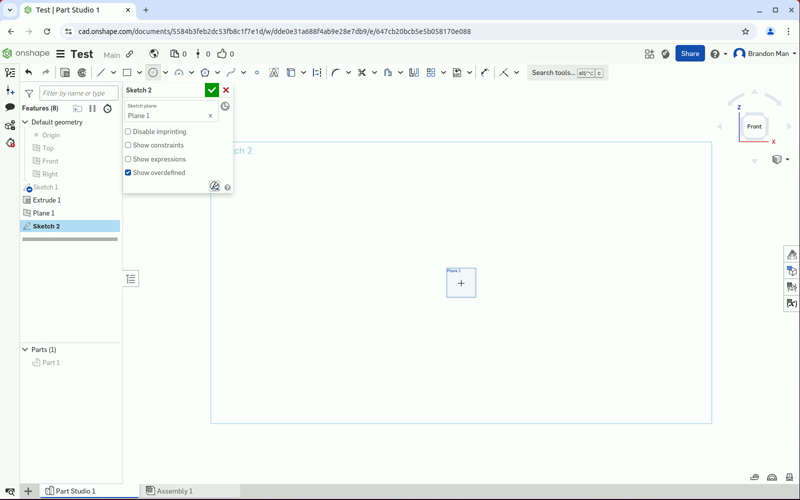
key_up(shift)
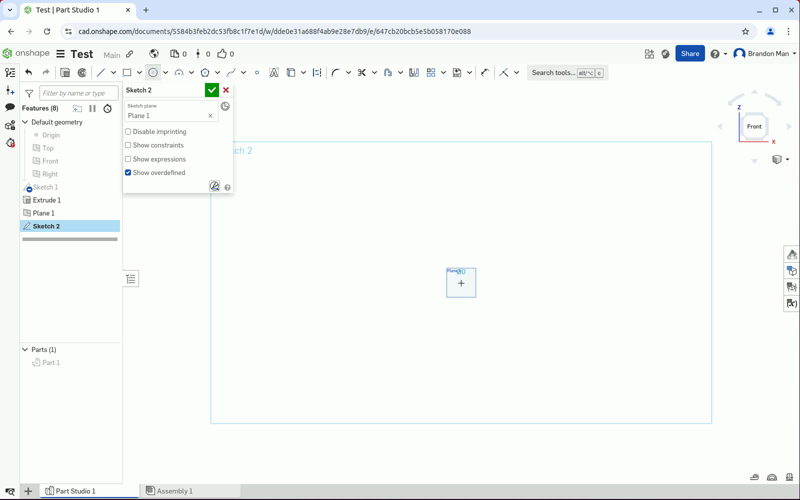
mouse_move(479, 282)
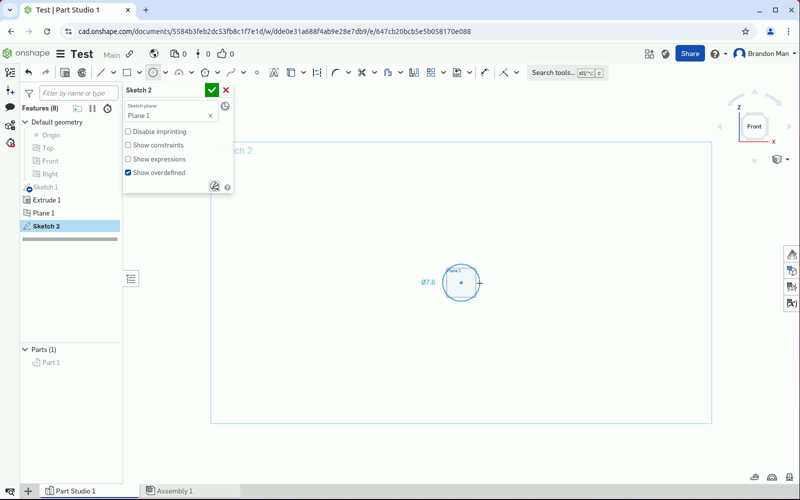
click(479, 282)
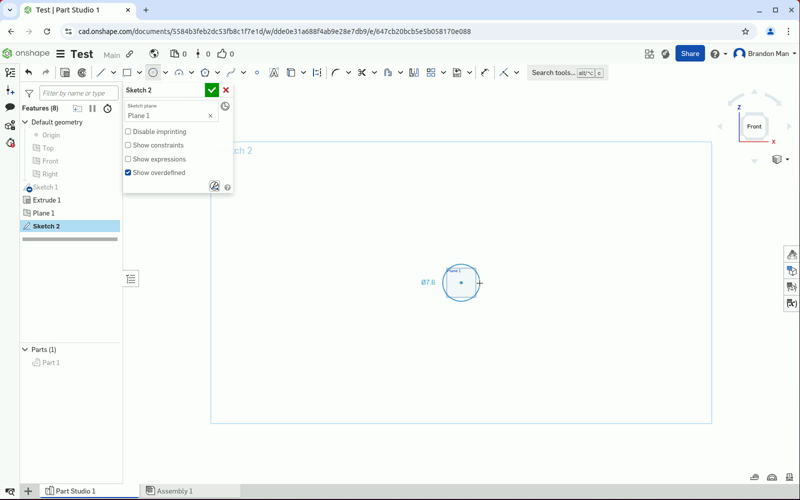
key(esc)
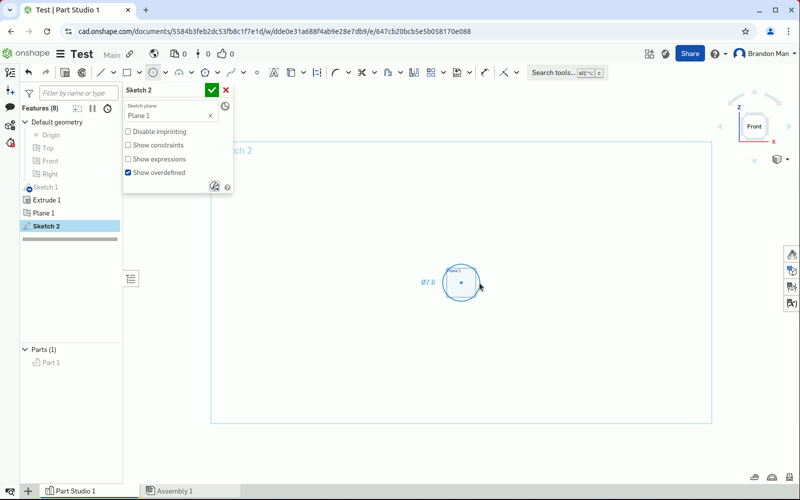
key(c)
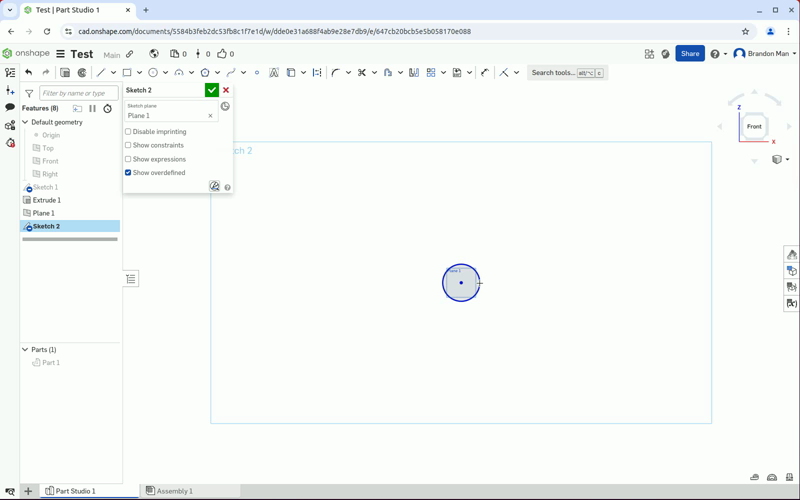
key_down(shift)
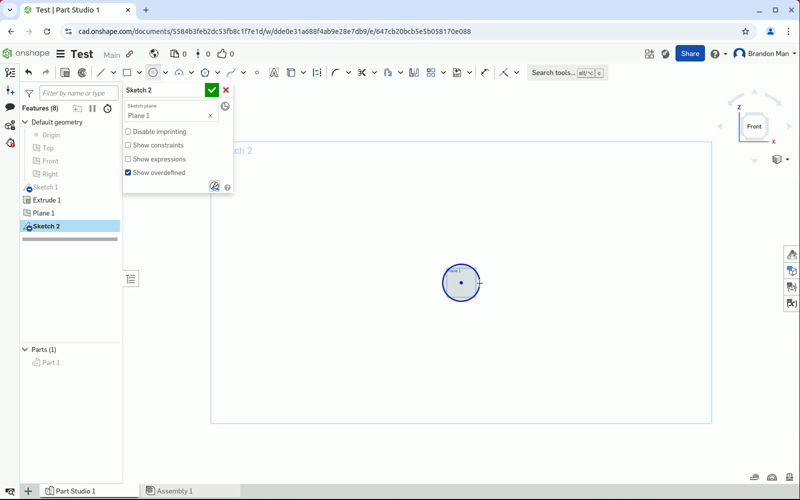
mouse_move(461, 282)
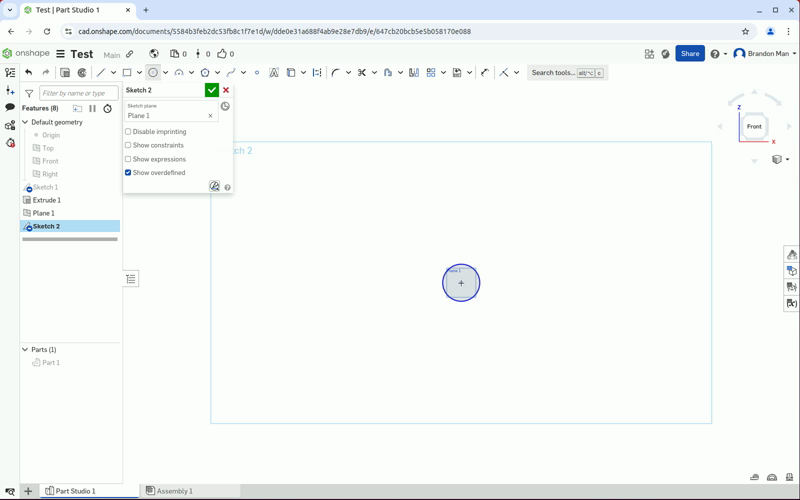
click(461, 282)
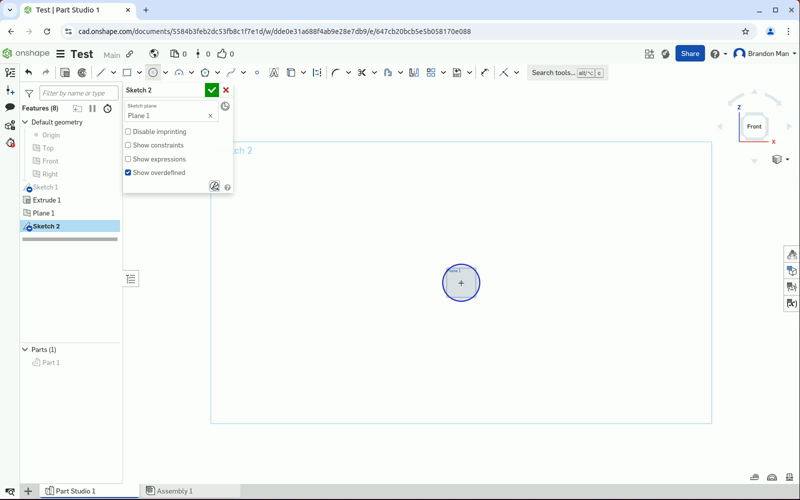
key_up(shift)
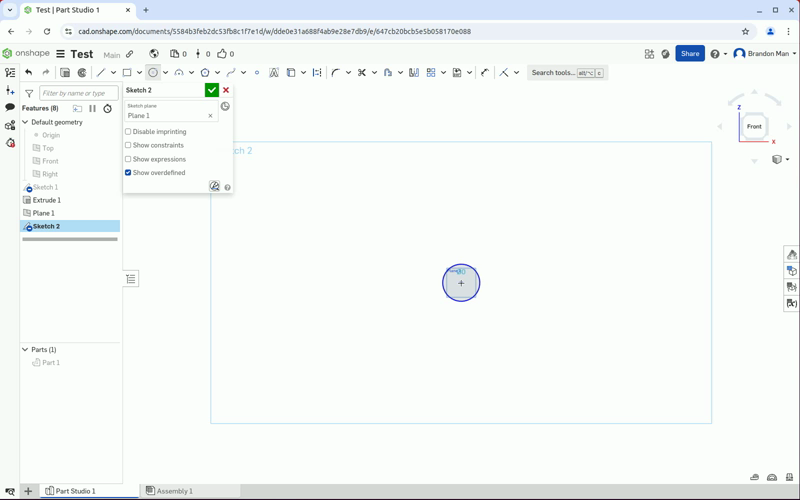
mouse_move(472, 282)
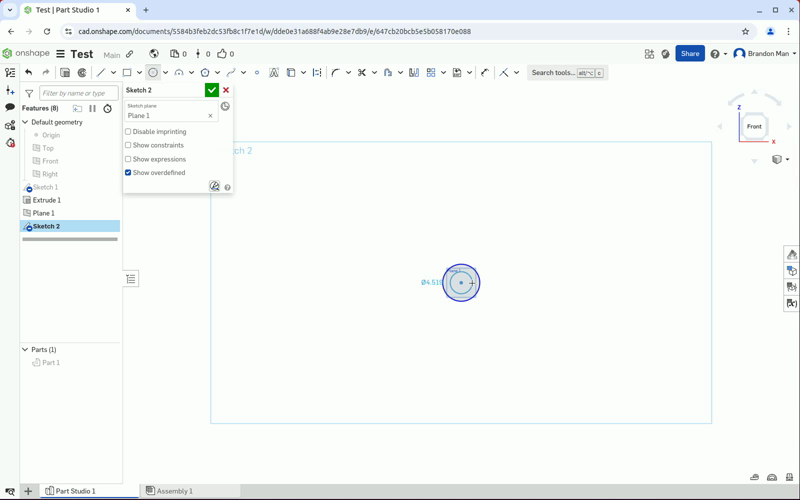
click(472, 282)
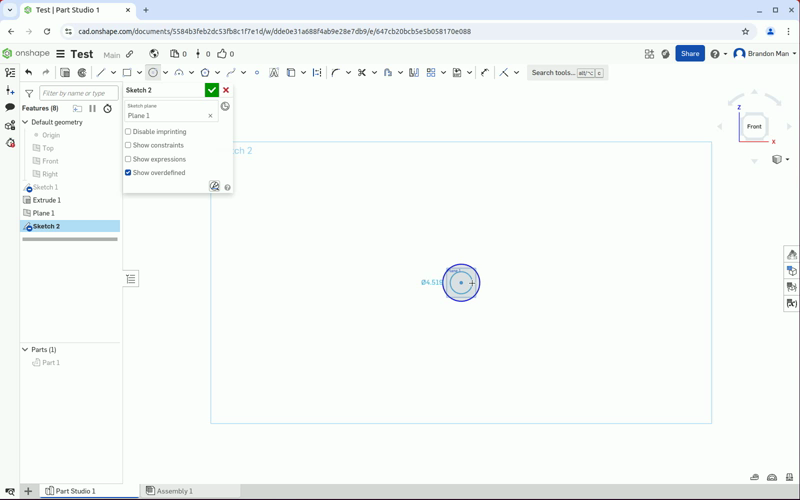
key(esc)
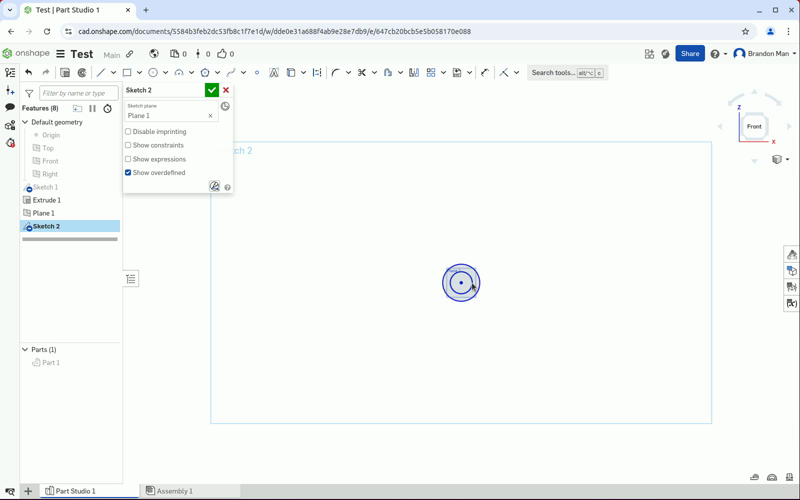
mouse_move(466, 269)
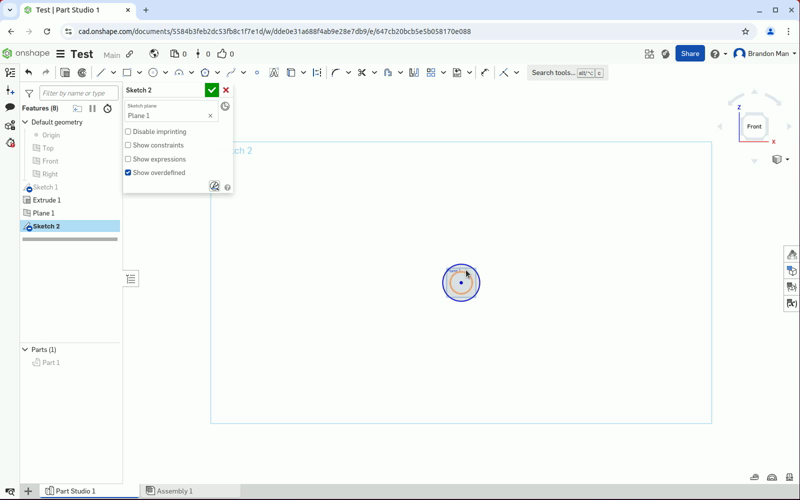
scroll(6)
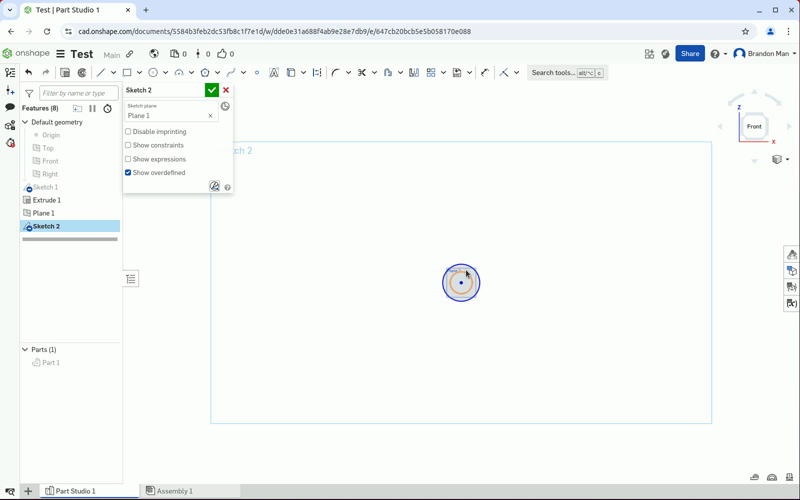
scroll(6)
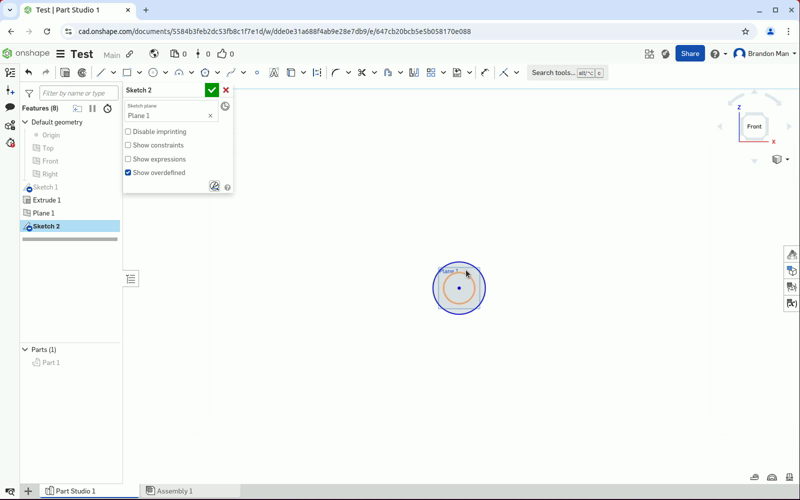
scroll(6)
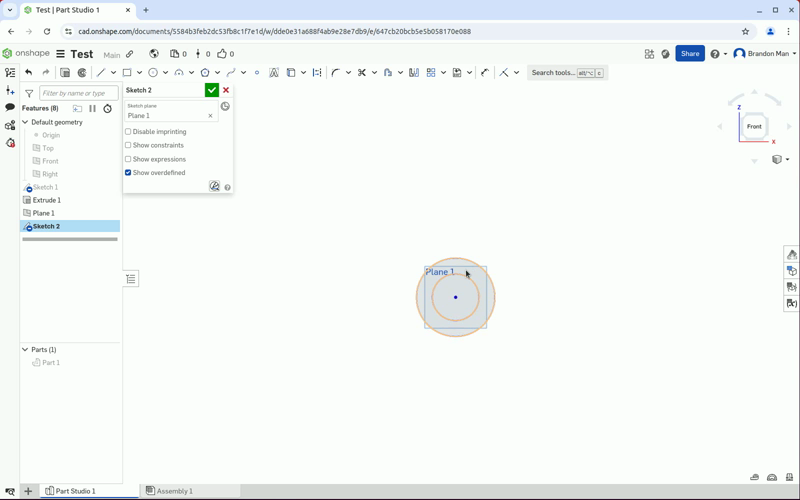
scroll(6)
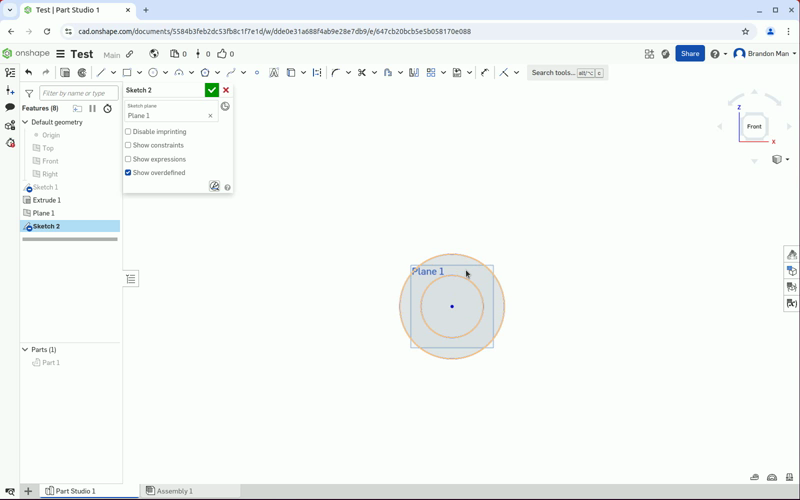
scroll(6)
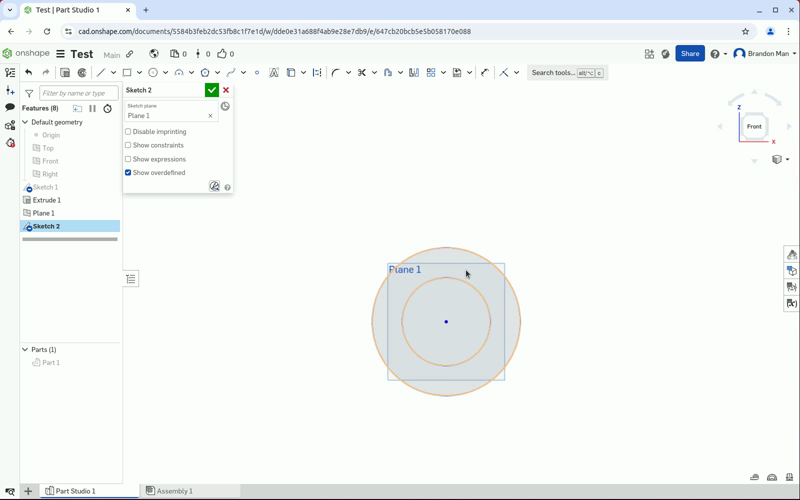
scroll(6)
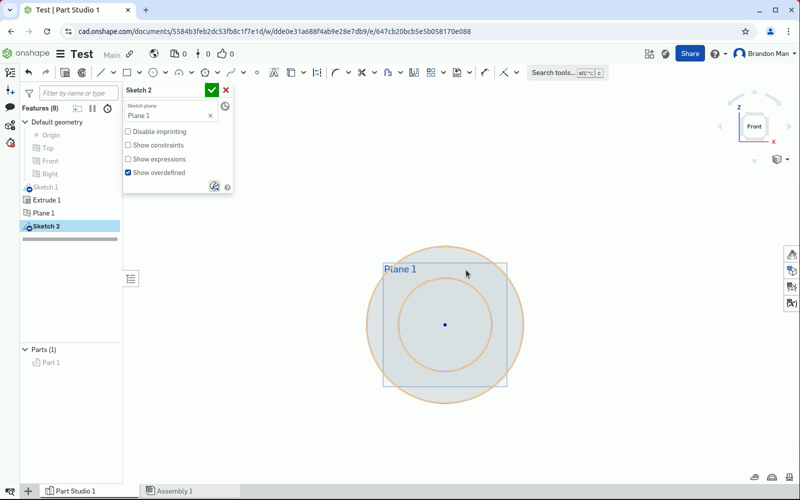
scroll(6)
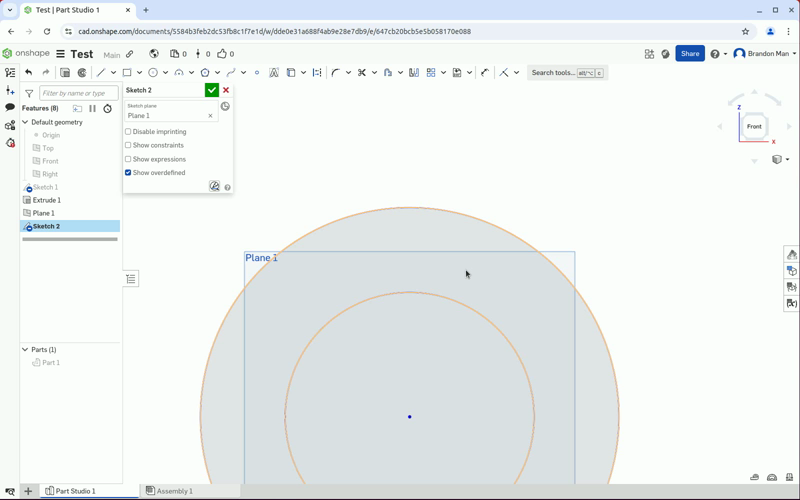
click(466, 269)
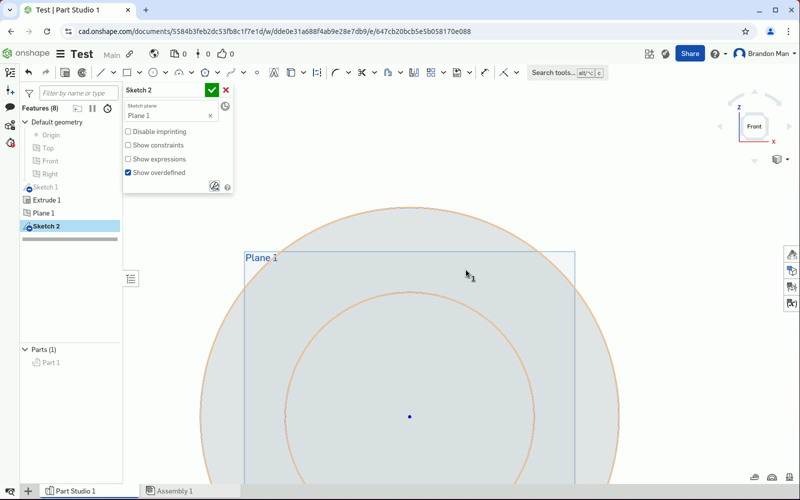
scroll(-6)
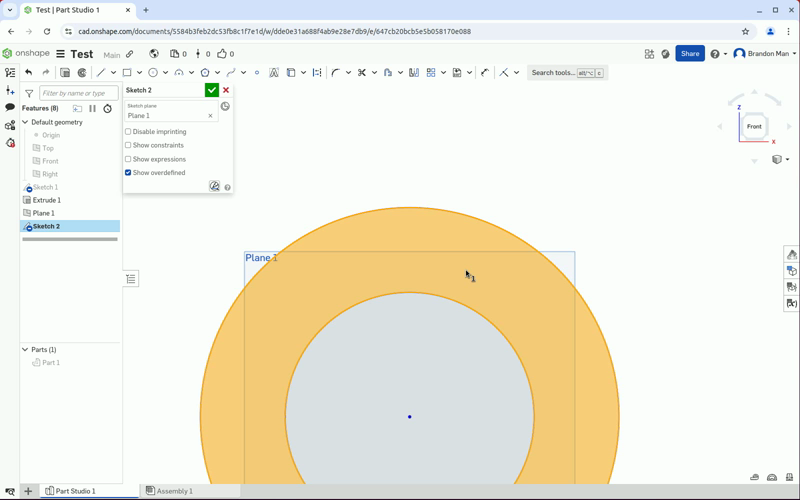
scroll(-6)
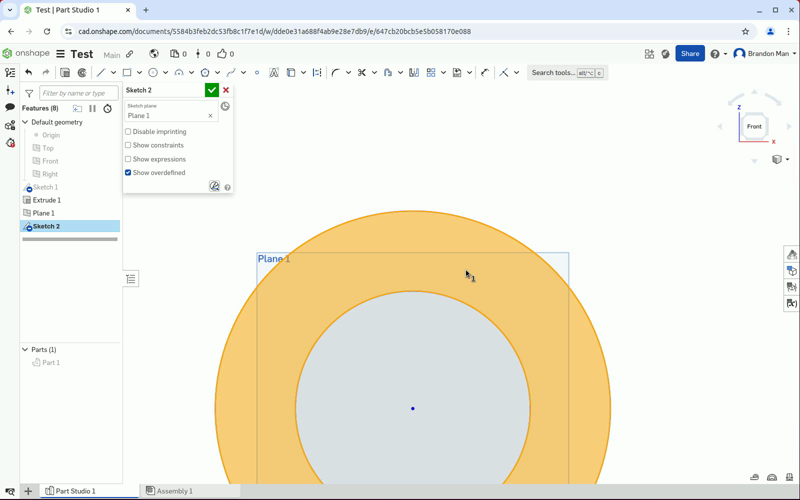
scroll(-6)
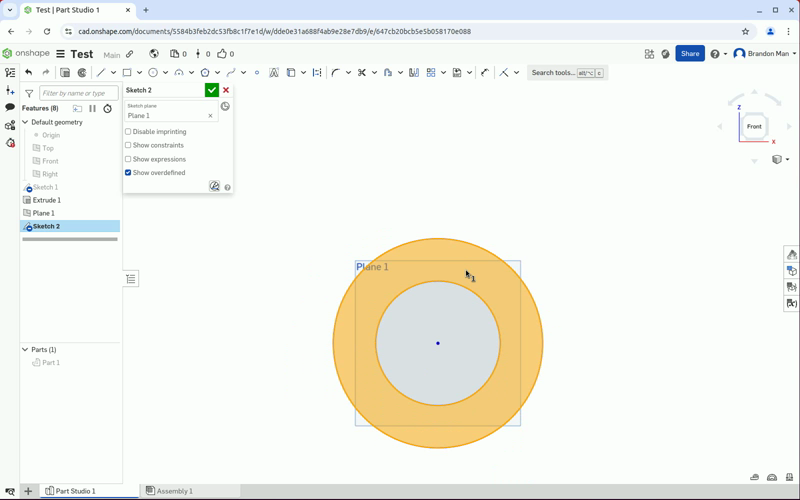
scroll(-6)
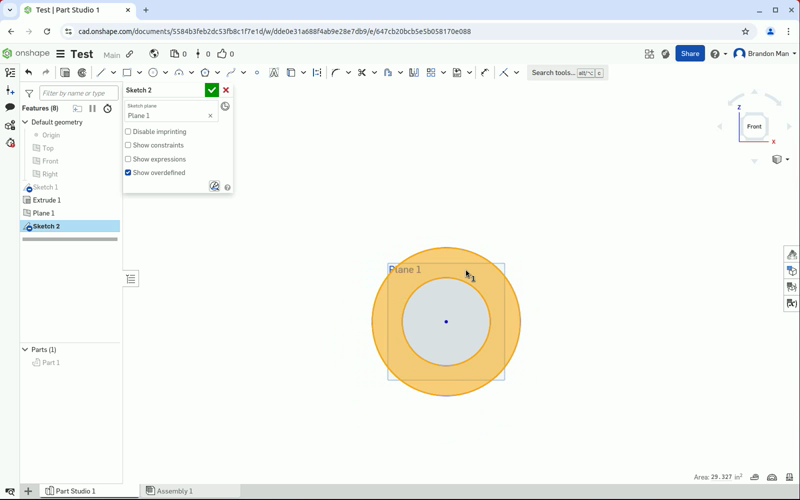
scroll(-6)
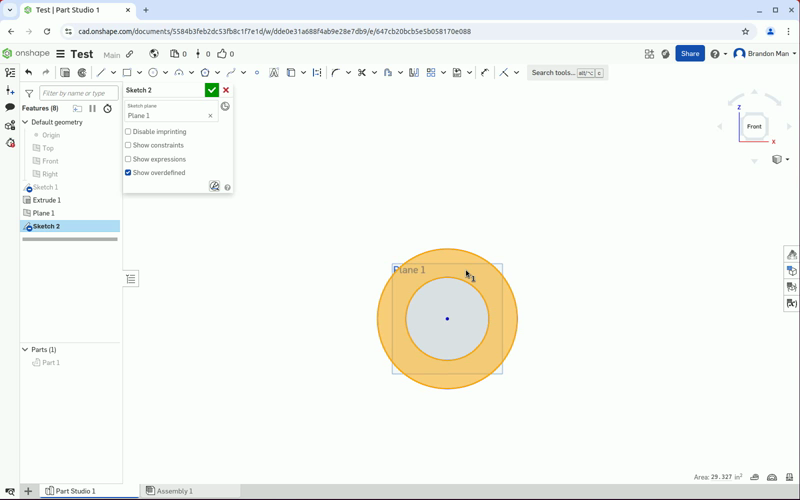
scroll(-6)
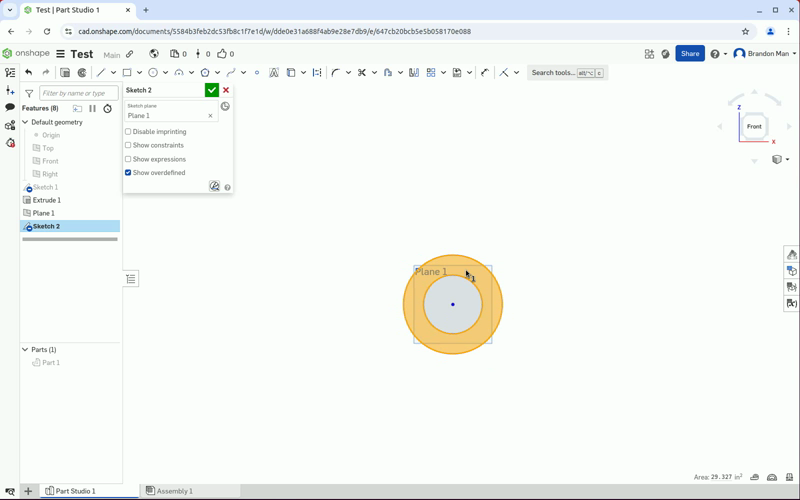
scroll(-6)
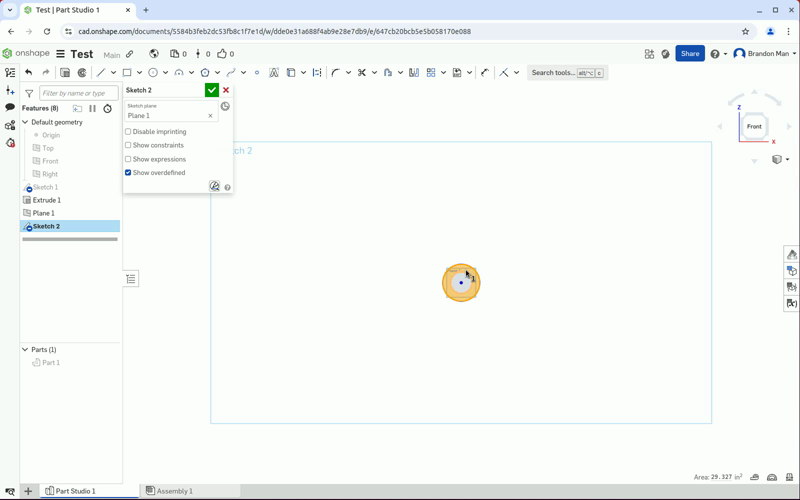
mouse_move(73, 352)
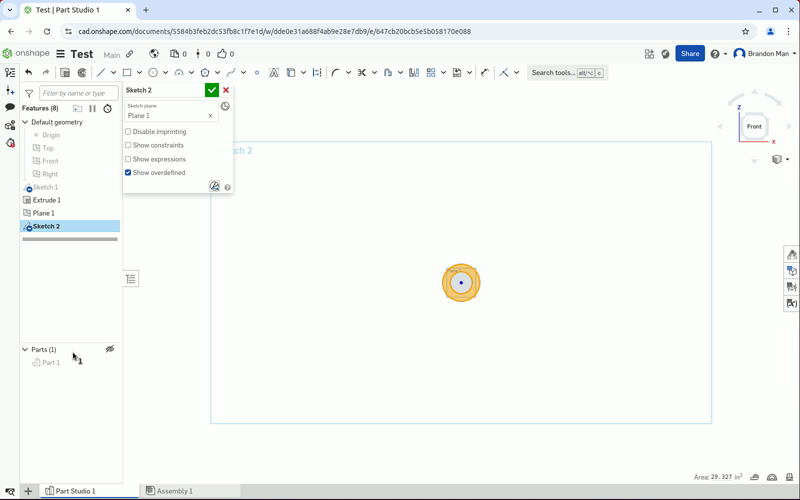
key(shift+y)
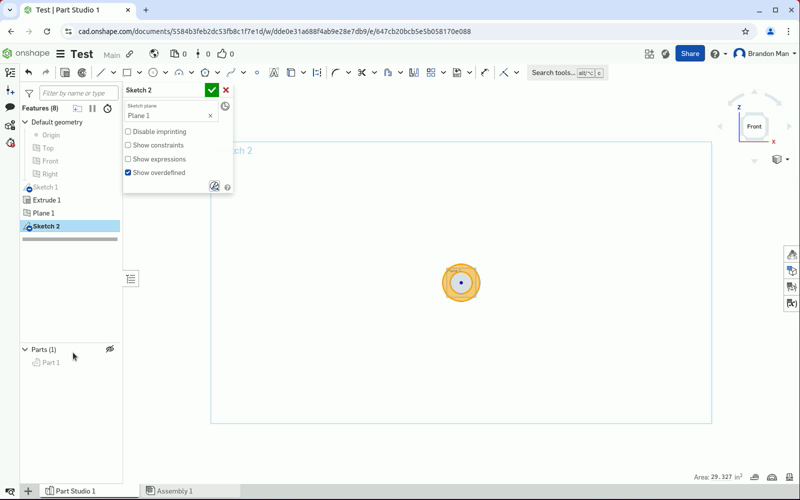
key(shift+e)
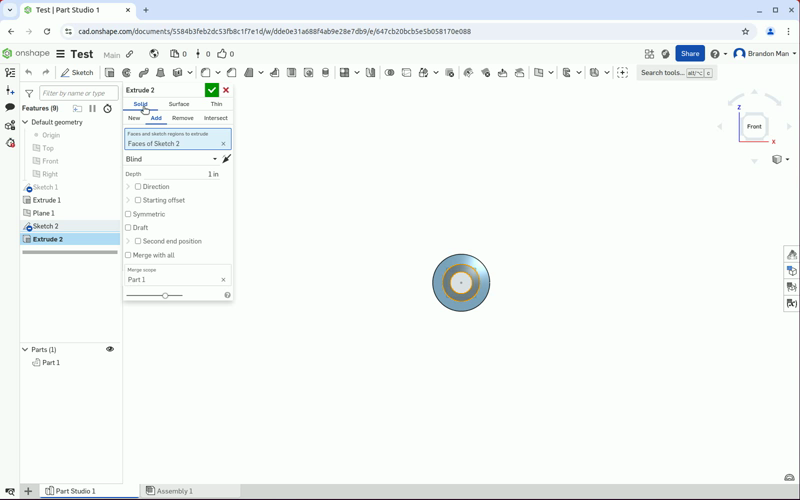
mouse_move(143, 106)
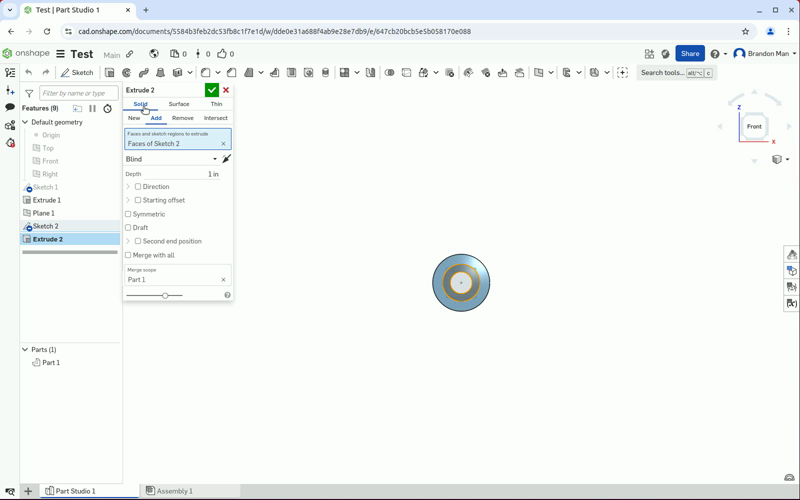
click(143, 106)
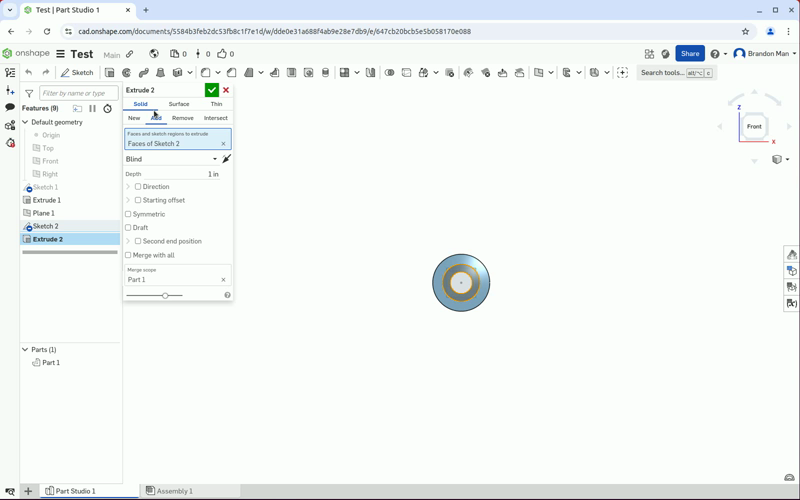
mouse_move(186, 120)
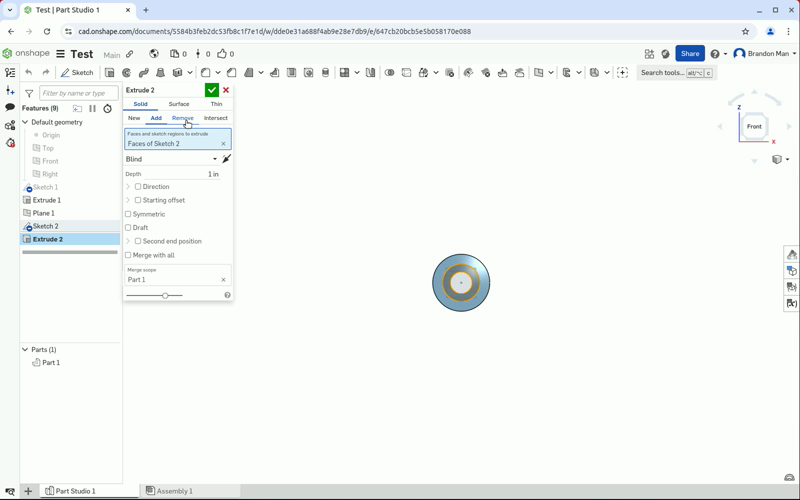
click(186, 120)
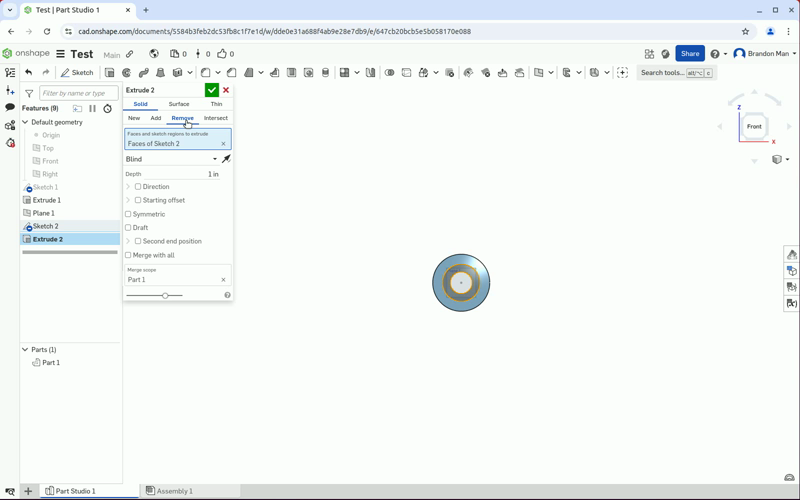
key(tab, 4)
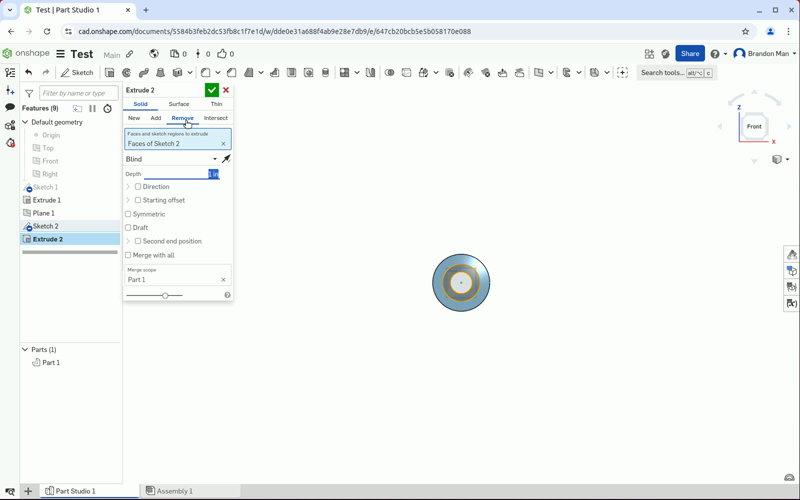
text(11.554)
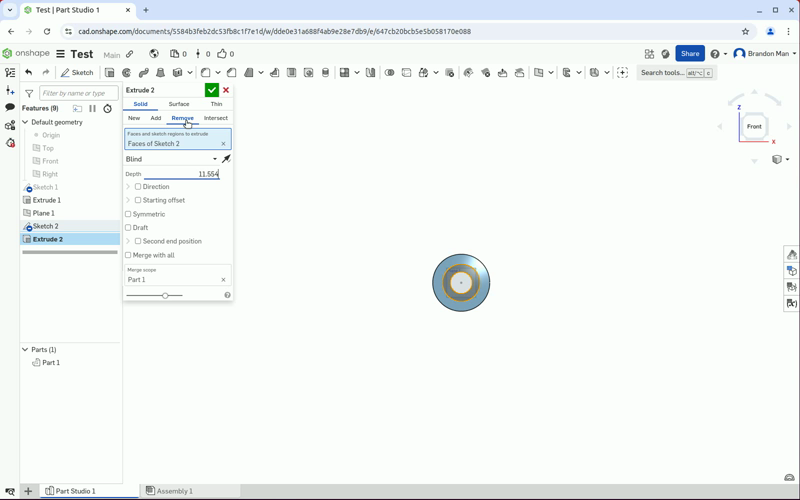
key(tab, 6)
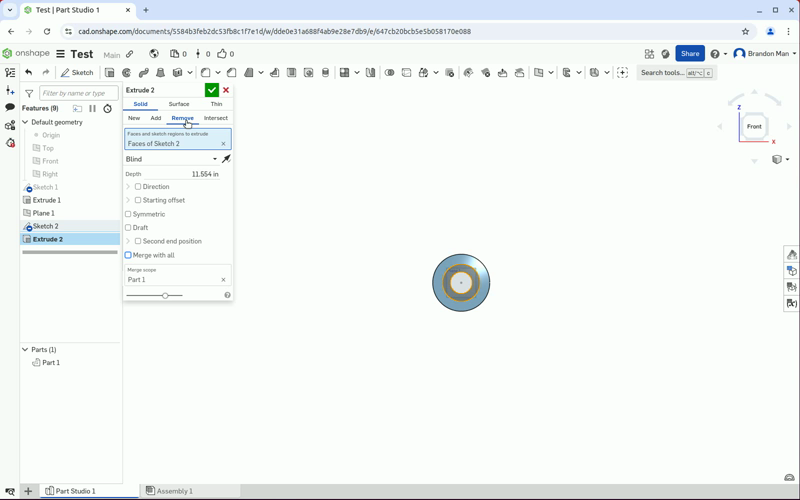
key(space)
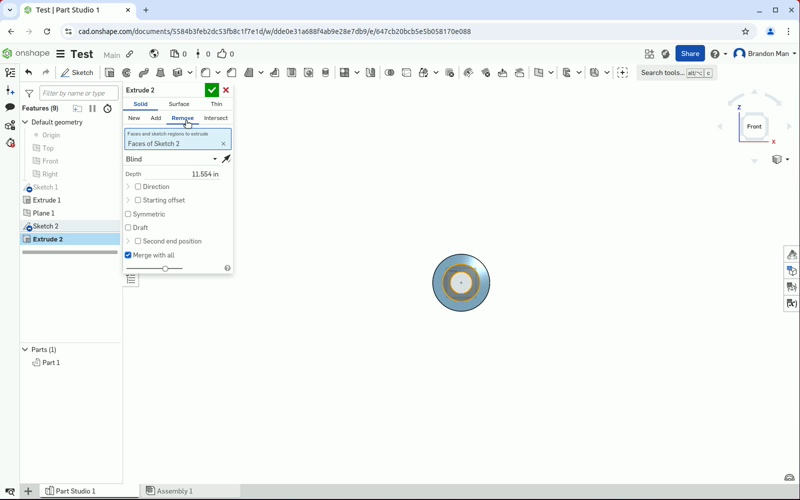
key(enter)
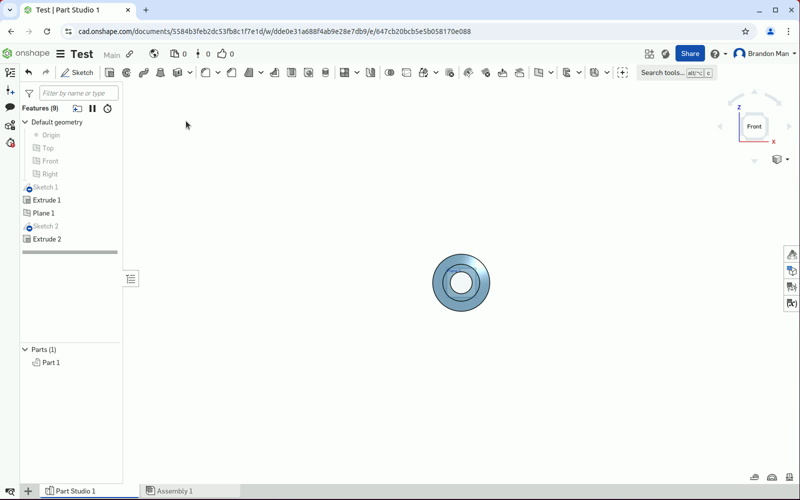
key(shift+h)
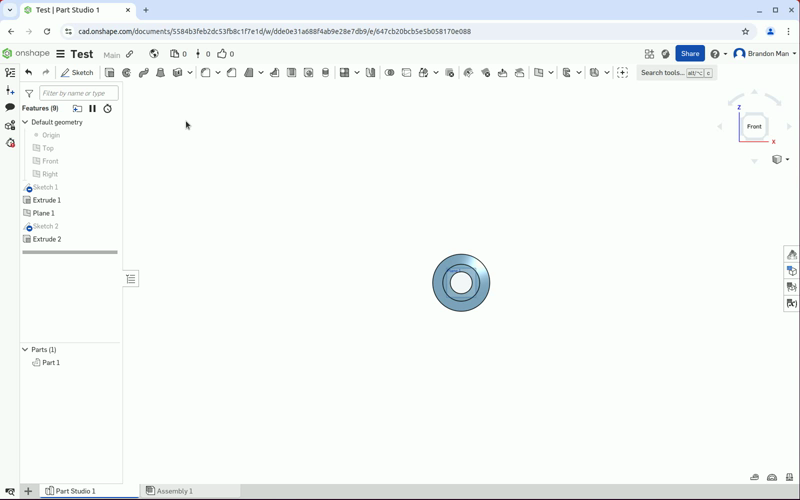
key(shift+h)
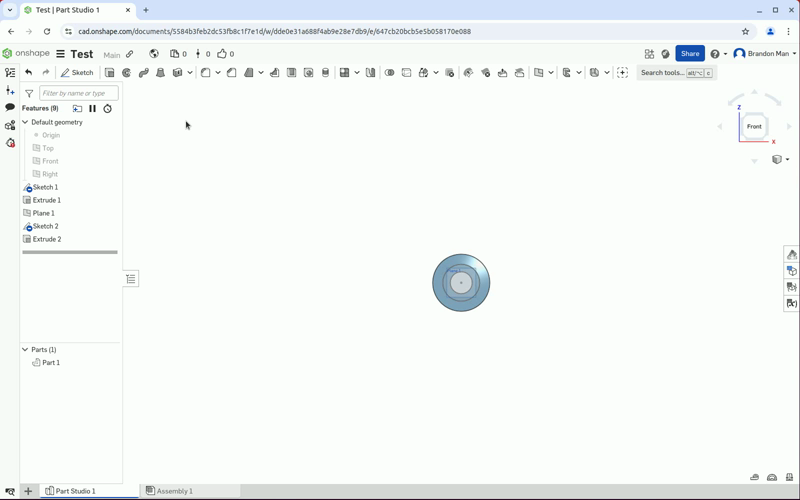
key(shift+7)
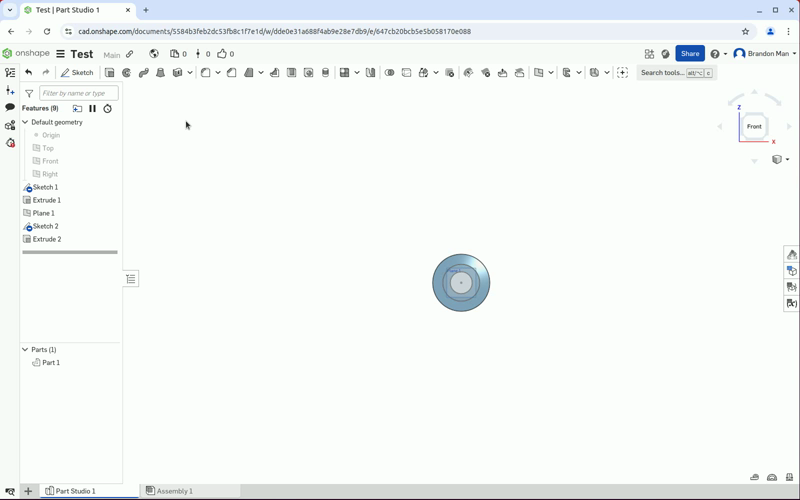
key(left, 2)
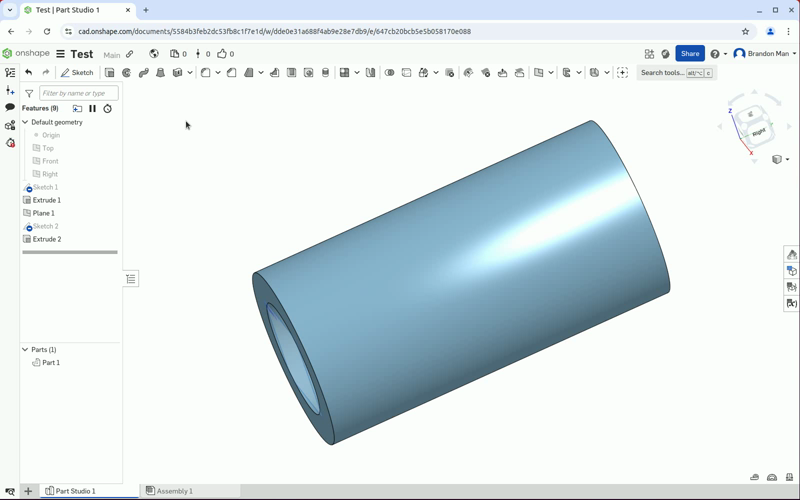
key(down, 2)
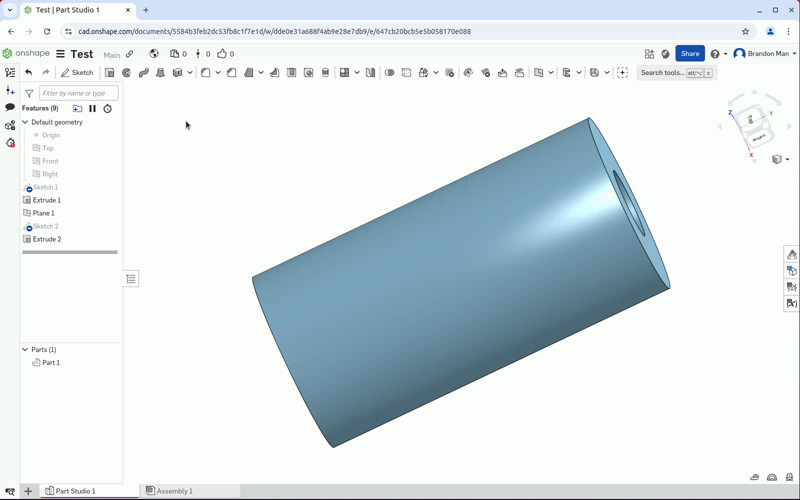
key(up, 2)
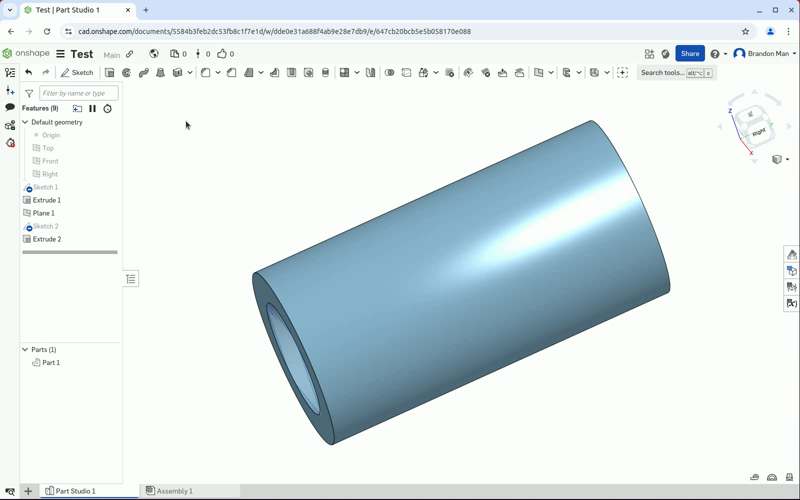
key(right, 2)
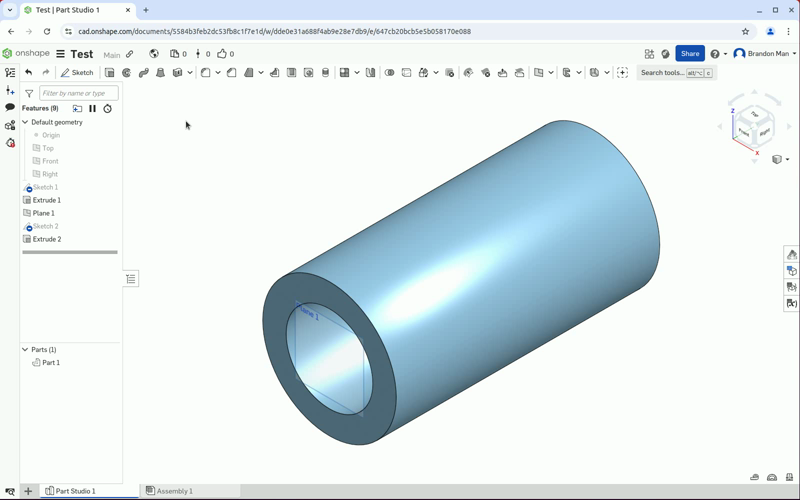
mouse_move(73, 189)
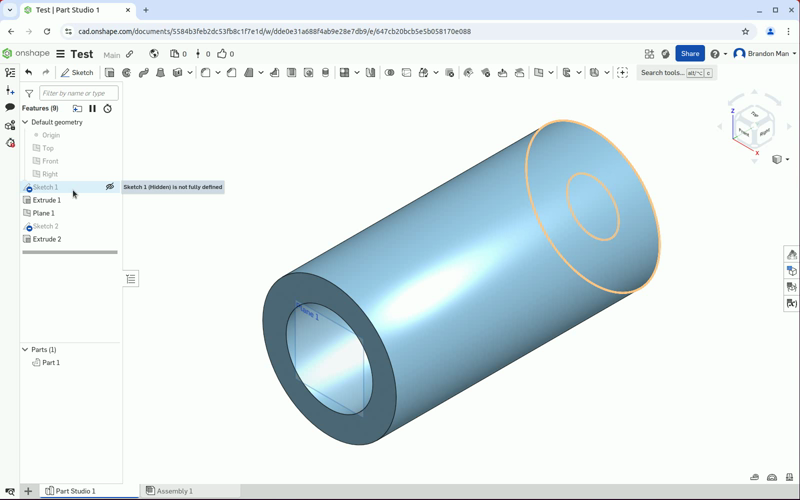
click(73, 189)